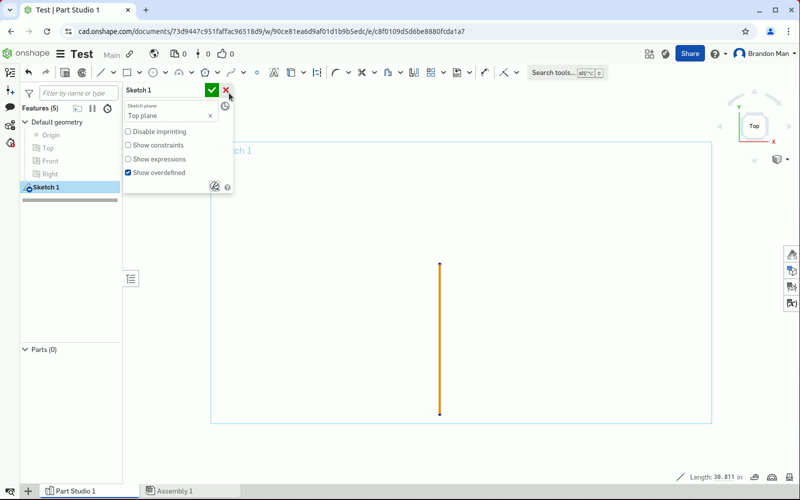
key(shift+h)
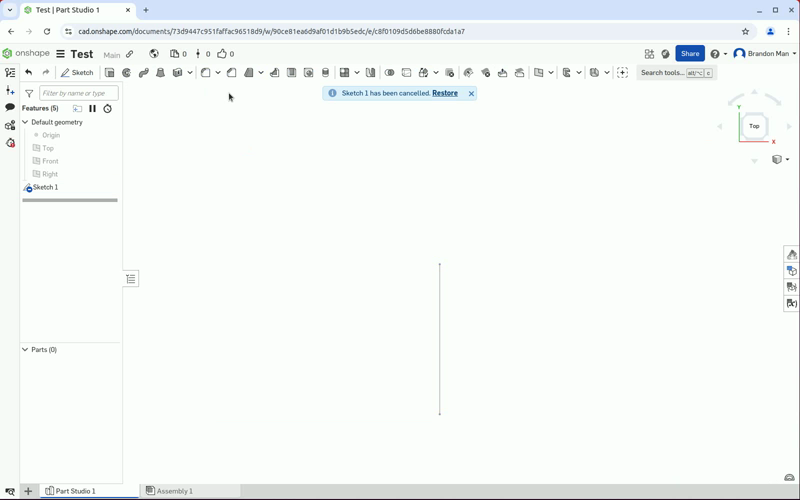
key(shift+s)
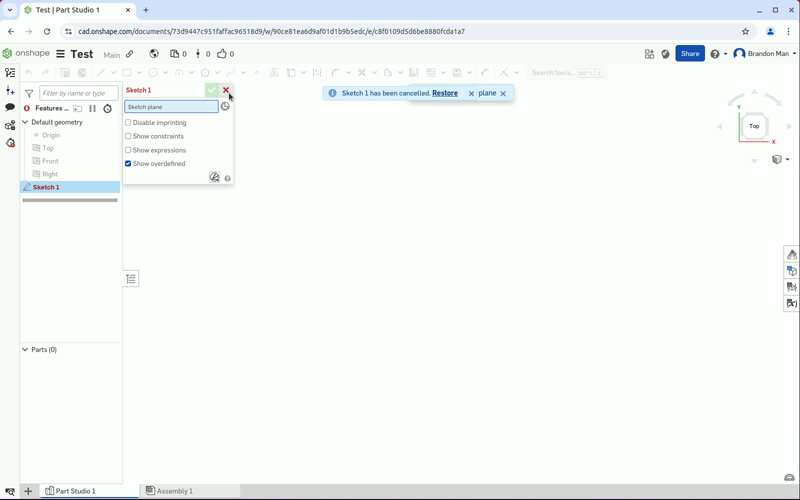
mouse_move(73, 150)
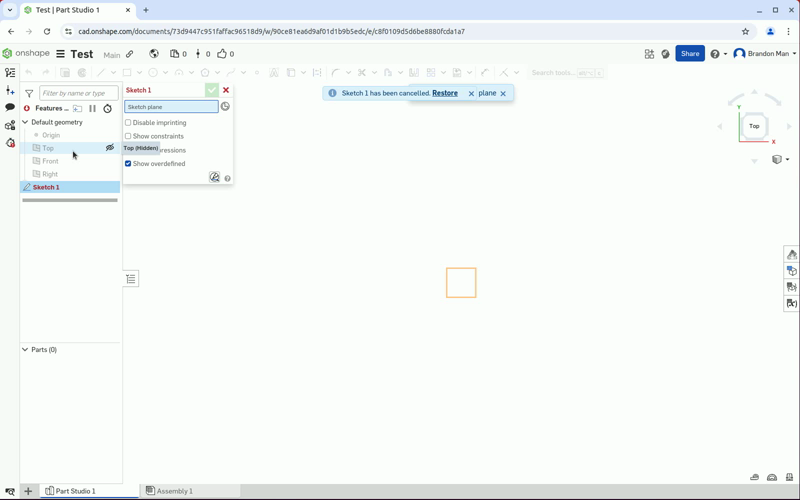
click(73, 150)
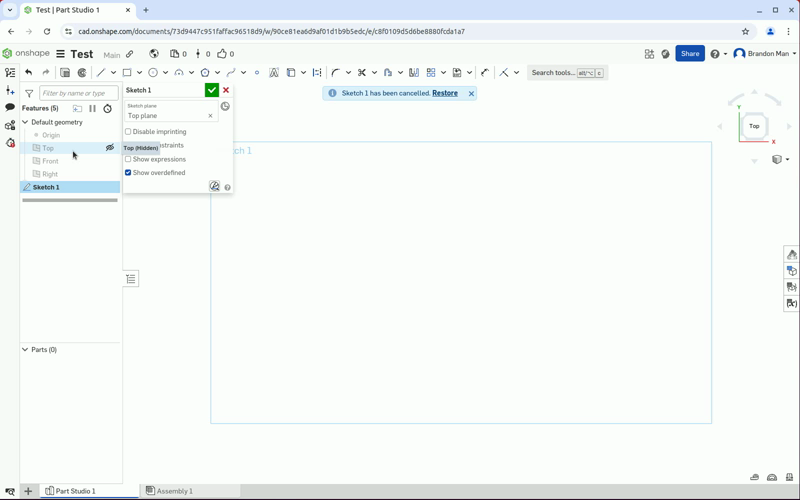
mouse_move(73, 352)
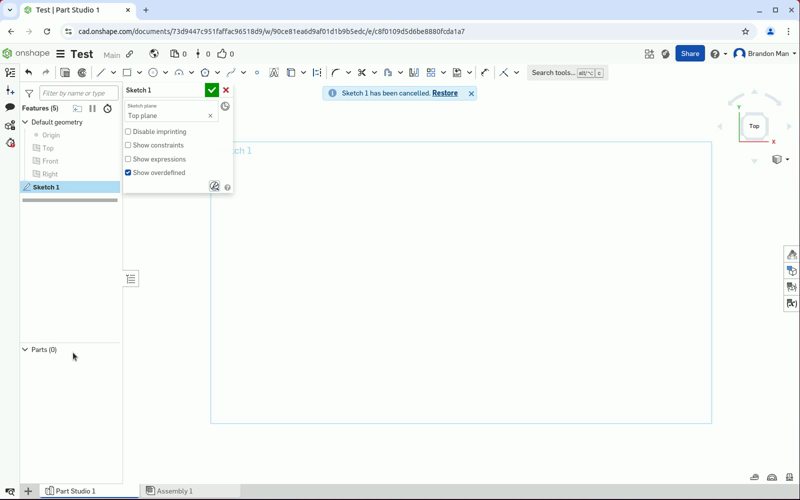
key(y)
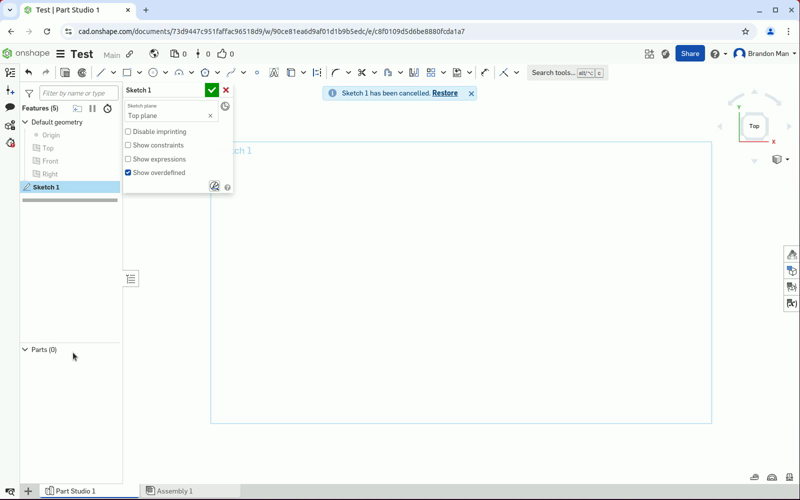
key(l)
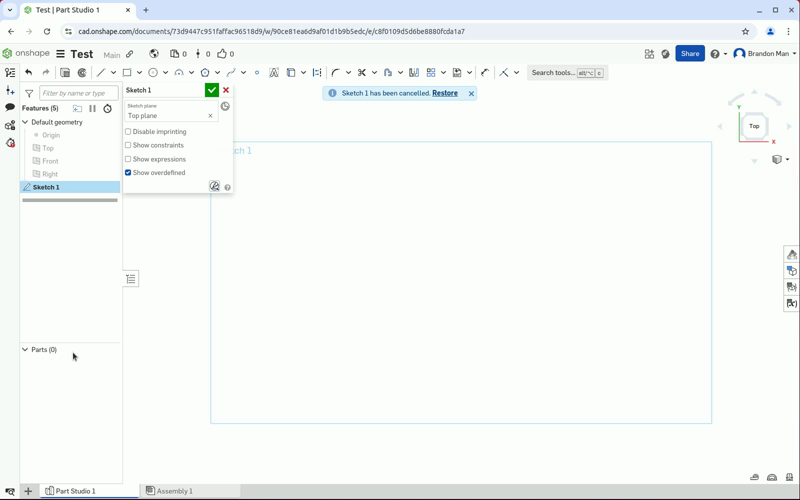
key_down(shift)
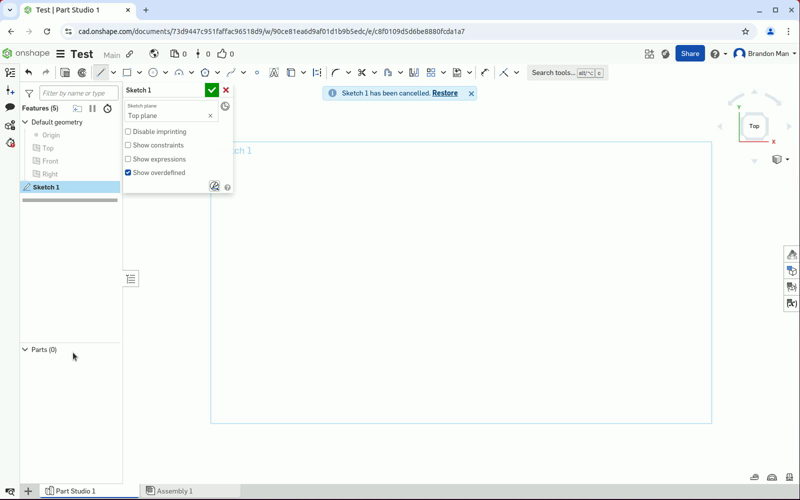
mouse_move(460, 357)
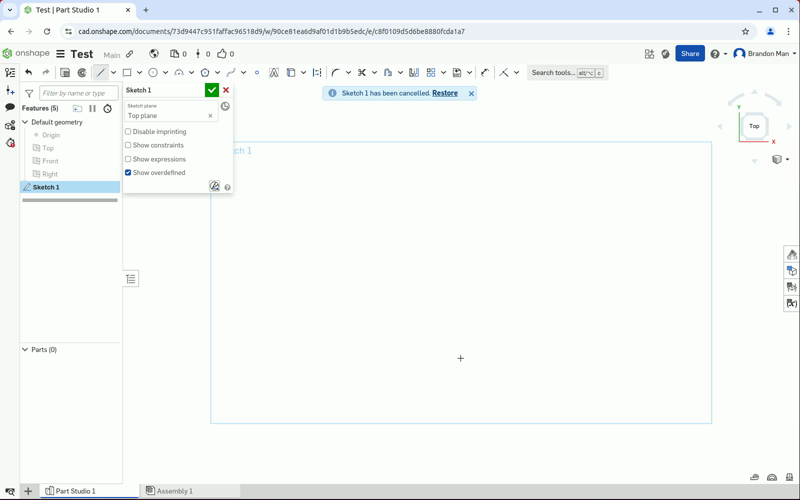
click(460, 357)
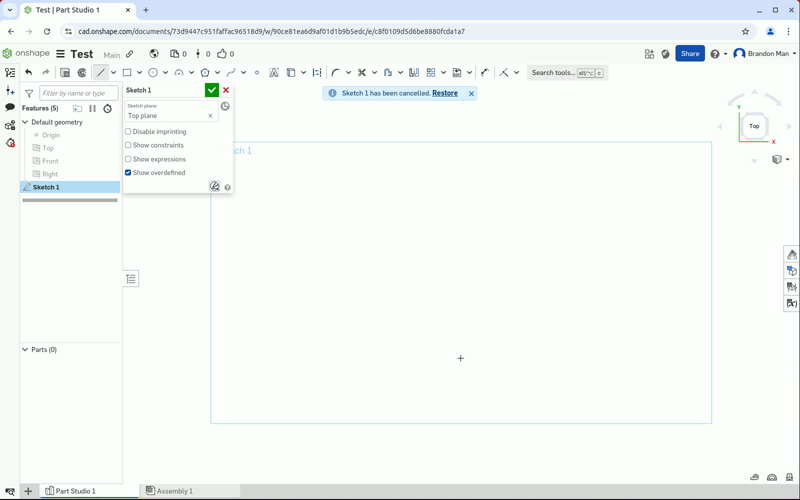
key_up(shift)
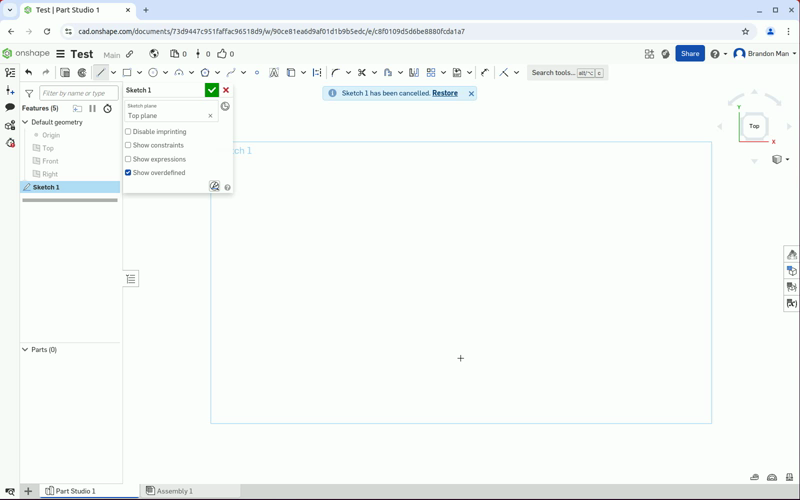
key_down(shift)
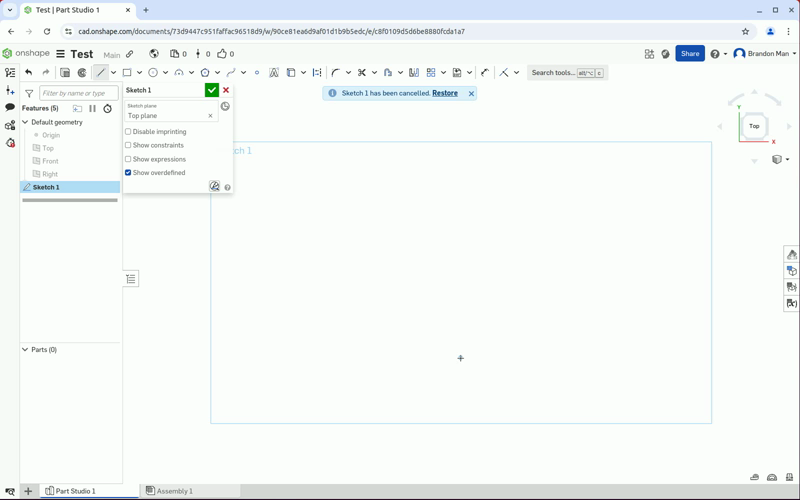
mouse_move(573, 357)
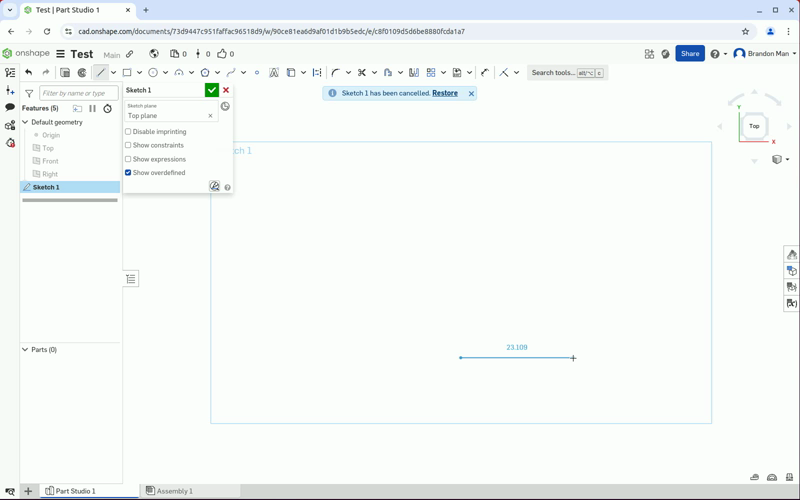
click(573, 357)
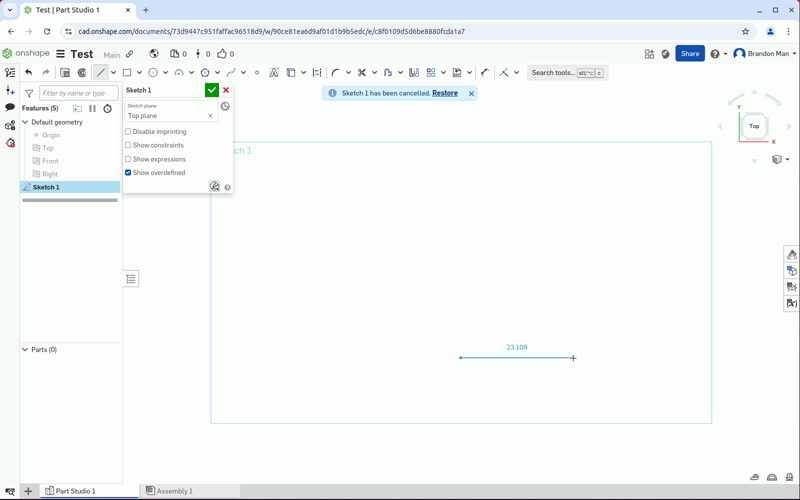
key_up(shift)
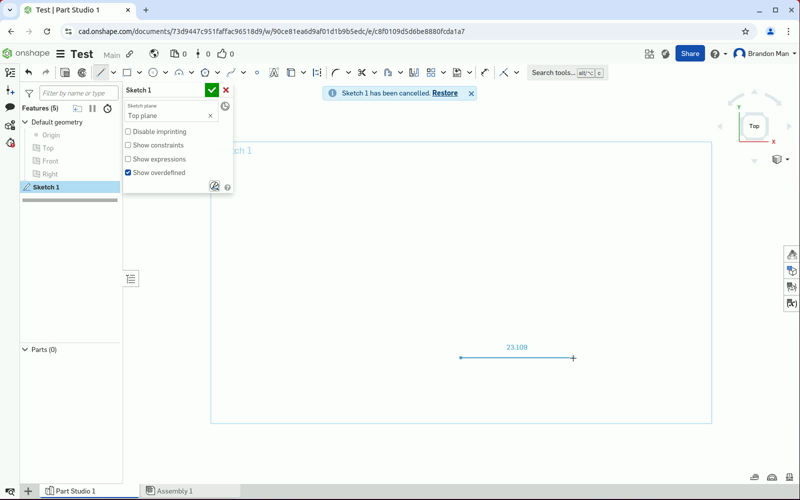
key_down(shift)
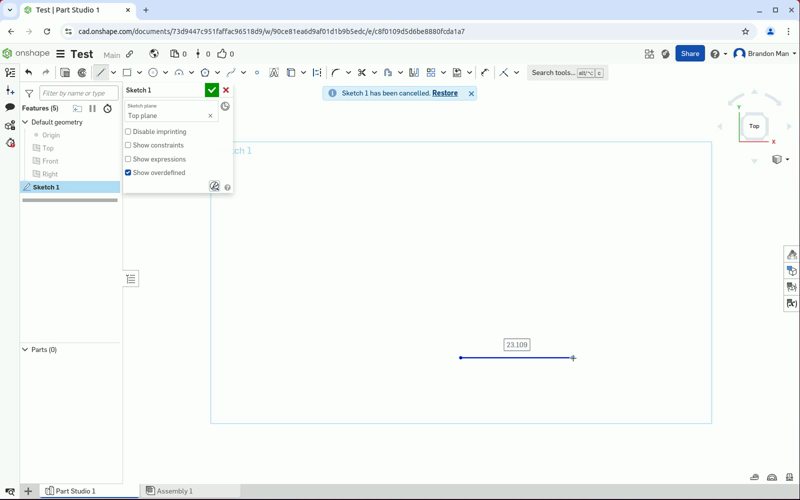
mouse_move(573, 283)
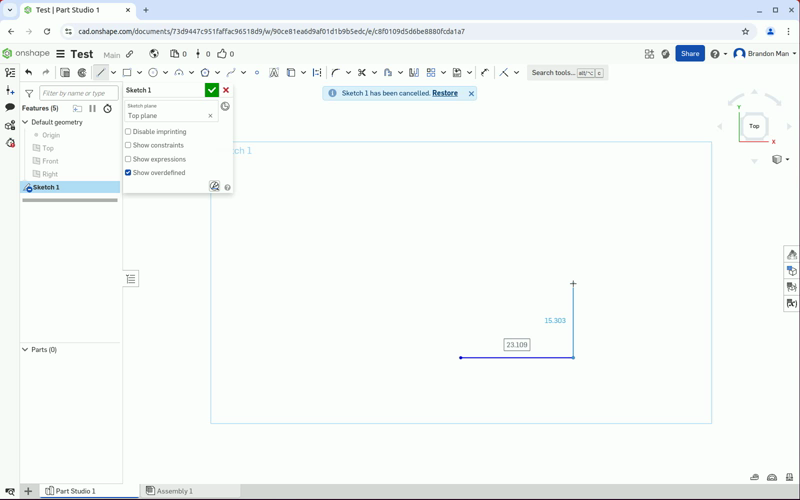
click(573, 283)
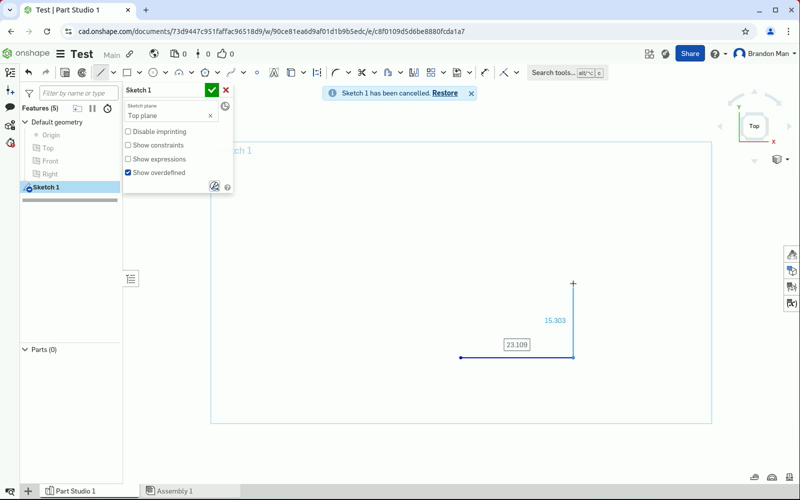
key_up(shift)
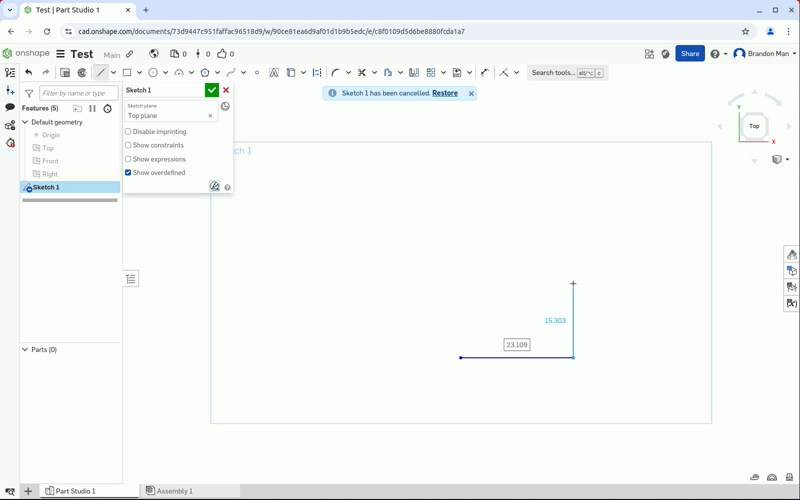
key_down(shift)
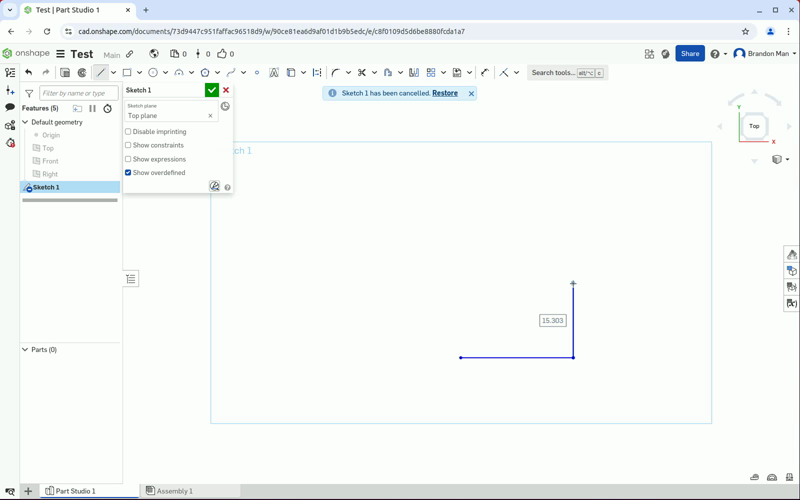
mouse_move(460, 283)
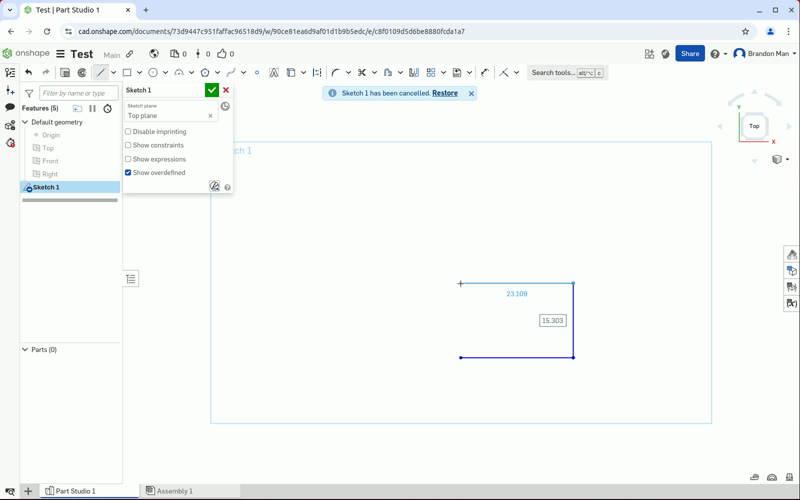
click(460, 283)
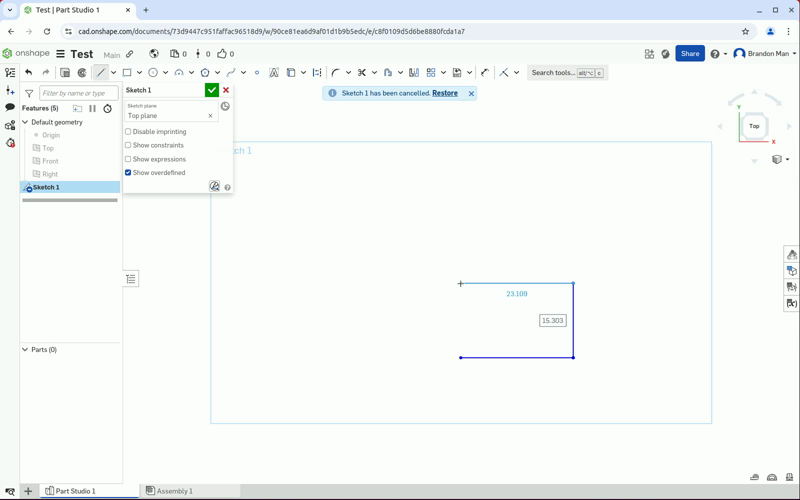
key_up(shift)
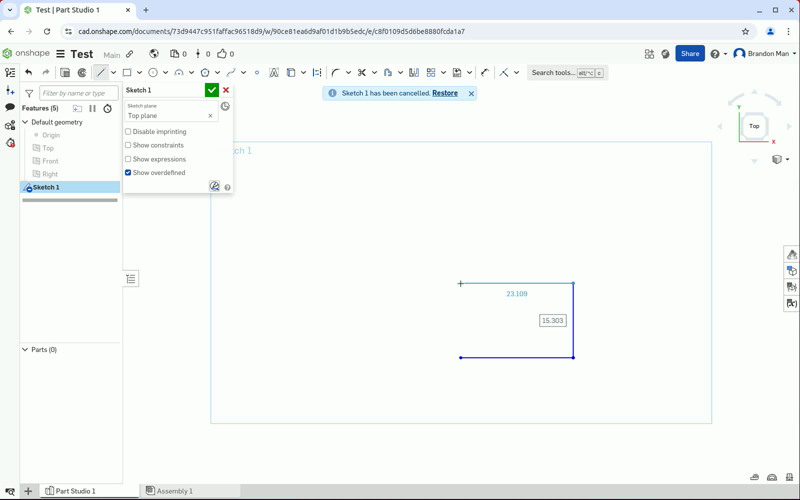
key_down(shift)
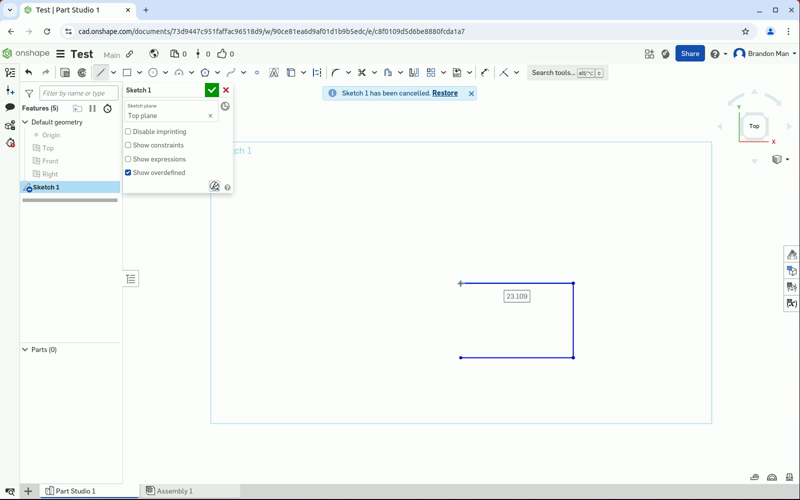
mouse_move(460, 357)
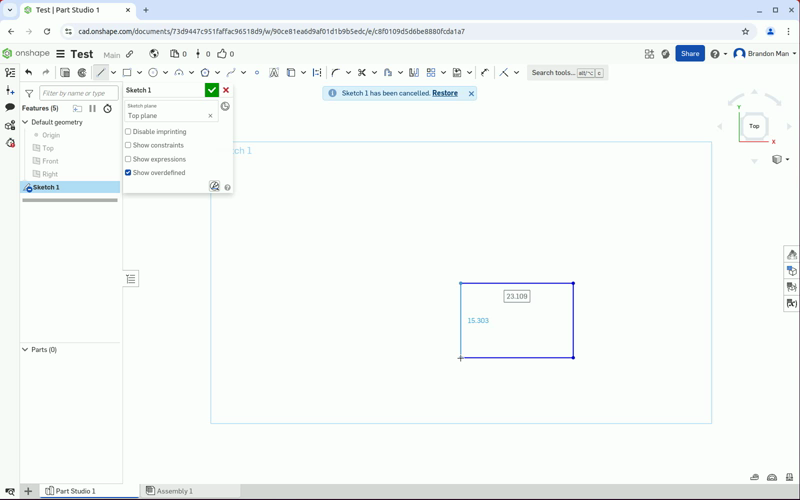
key_up(shift)
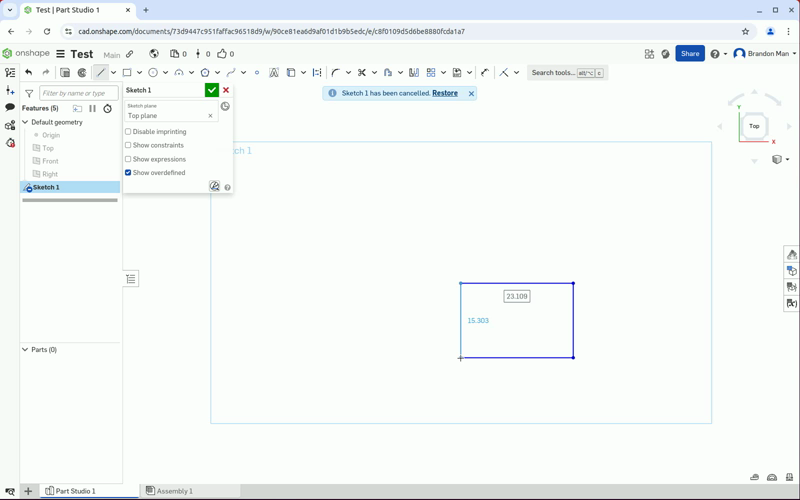
click(460, 357)
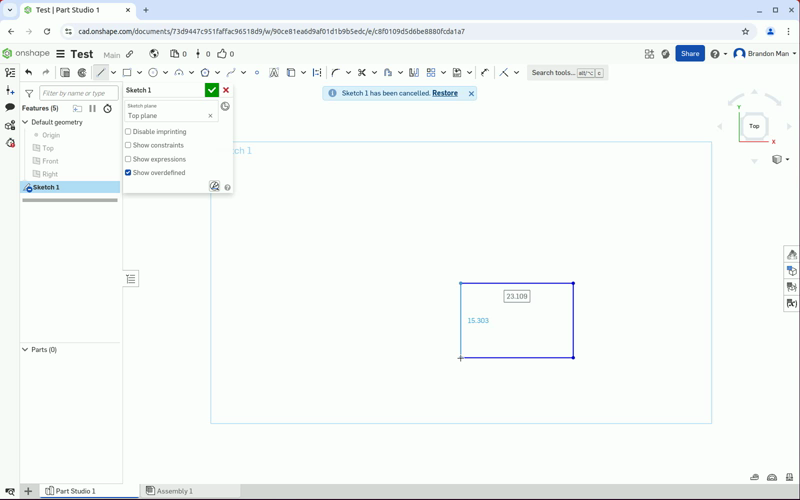
key(esc)
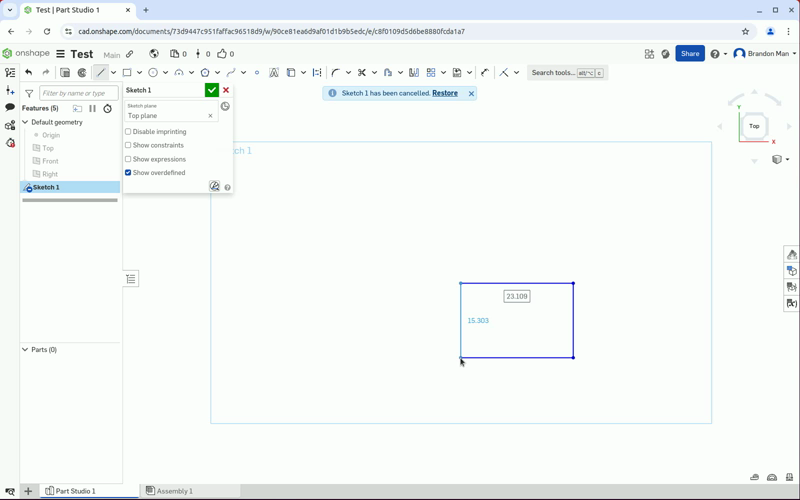
mouse_move(522, 319)
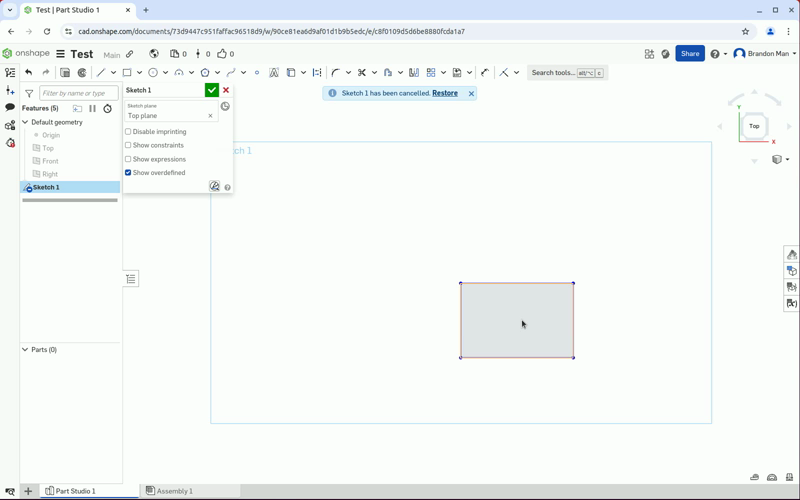
click(522, 319)
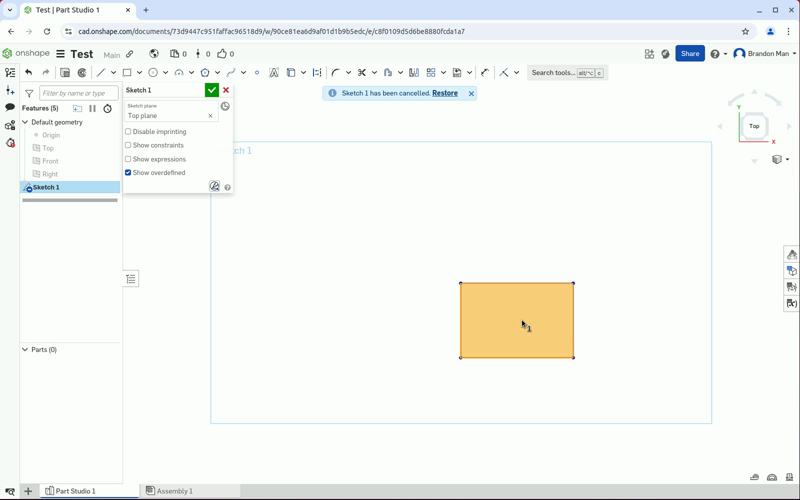
mouse_move(73, 352)
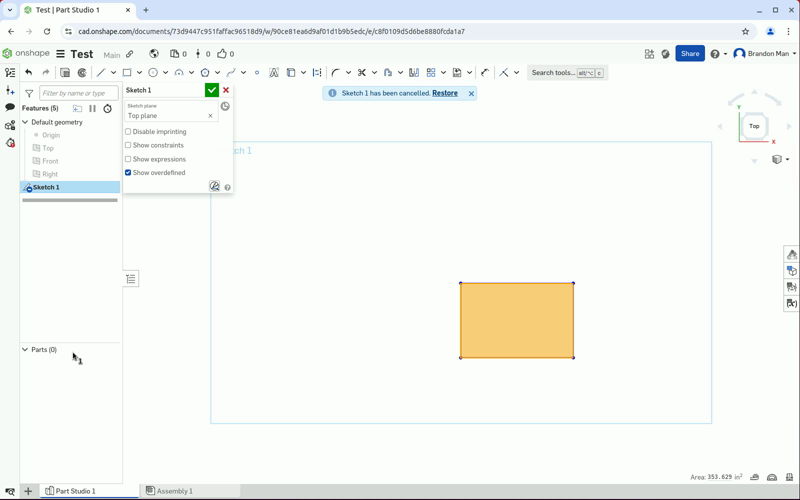
key(shift+y)
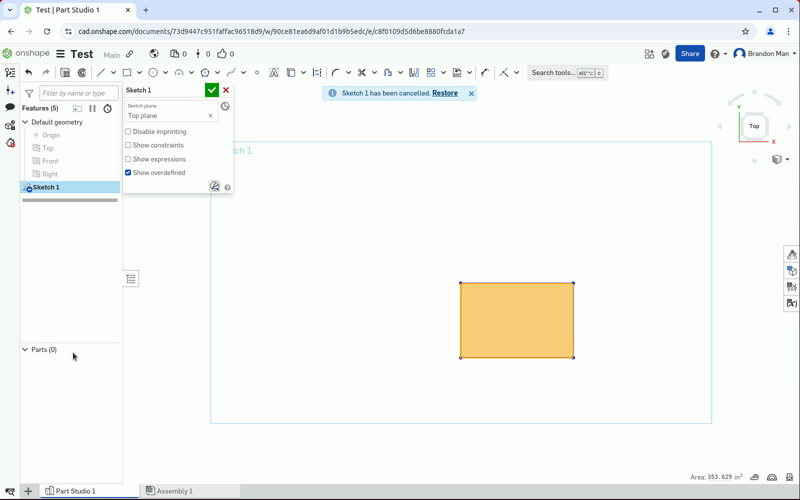
key(shift+e)
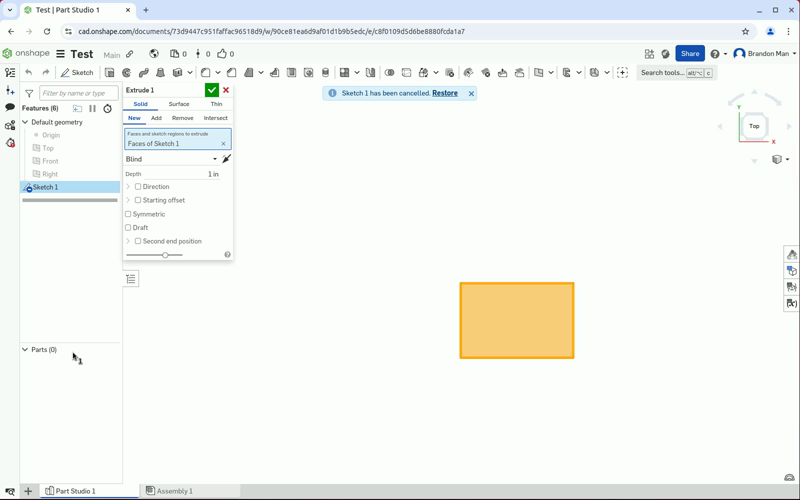
mouse_move(143, 106)
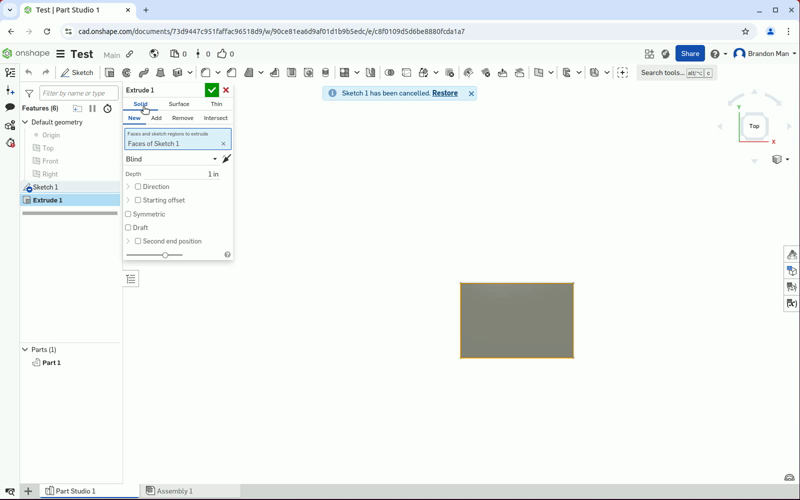
click(143, 106)
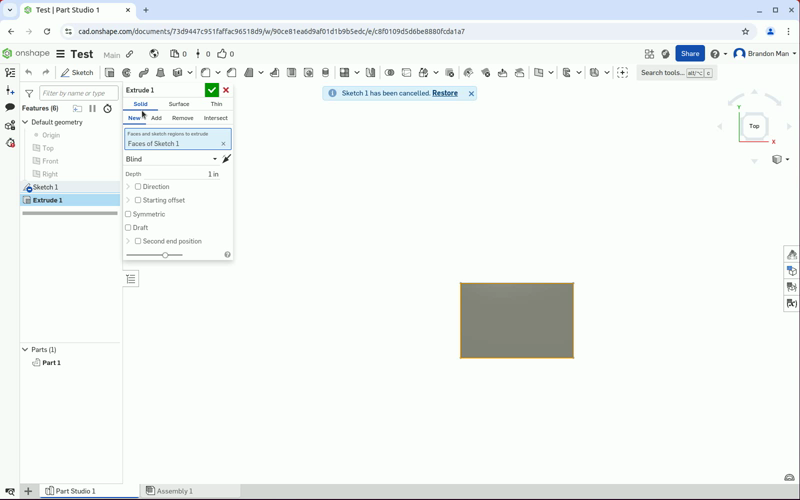
mouse_move(137, 120)
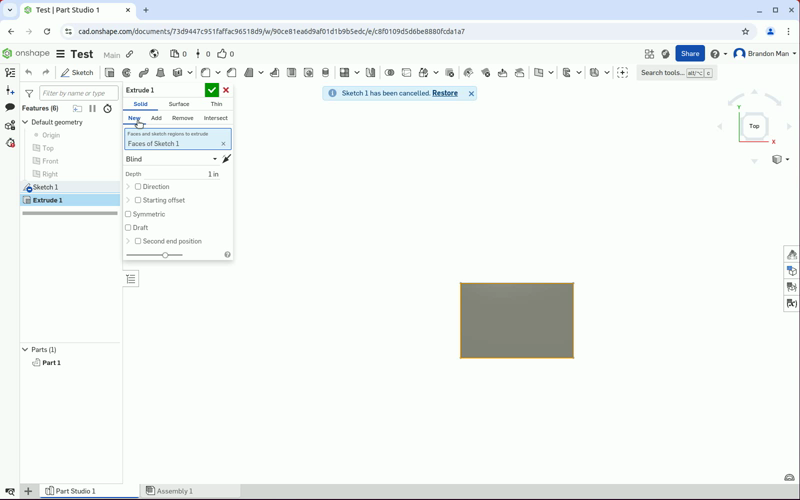
click(137, 120)
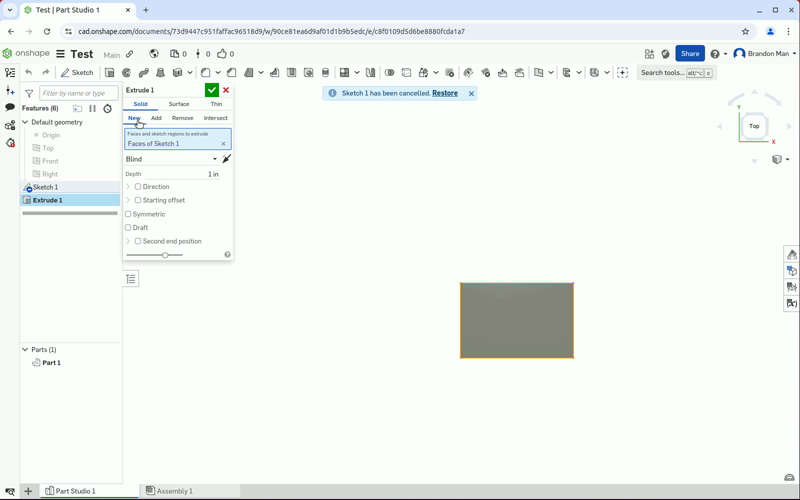
key(tab, 4)
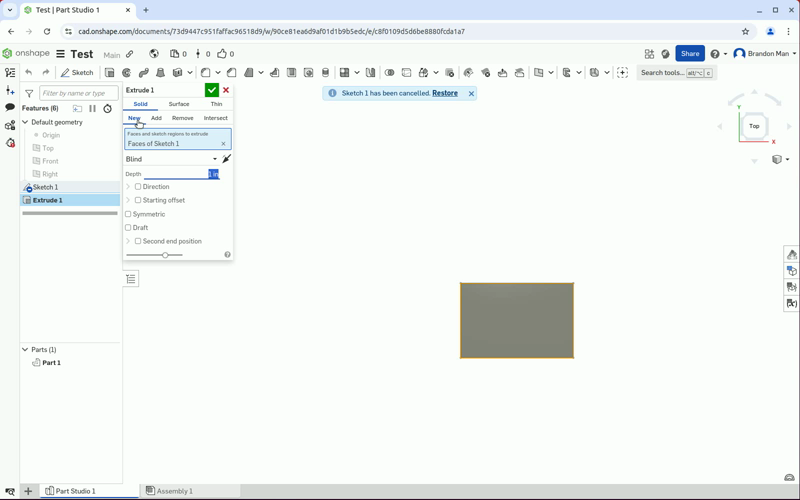
text(15.405)
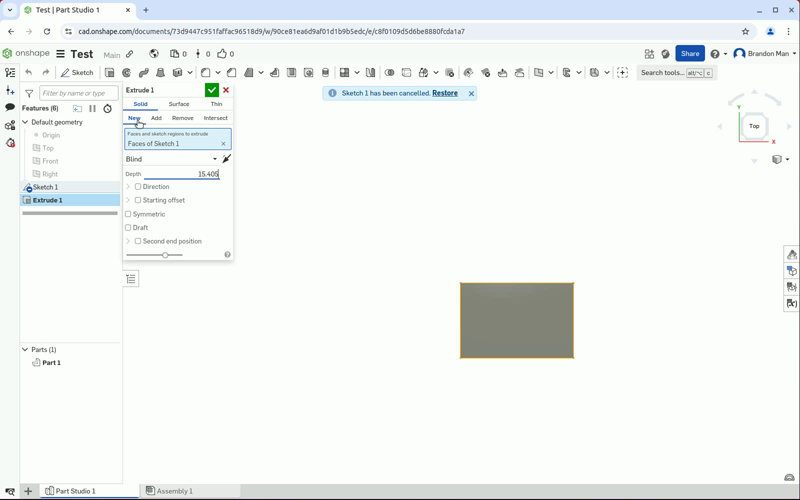
key(enter)
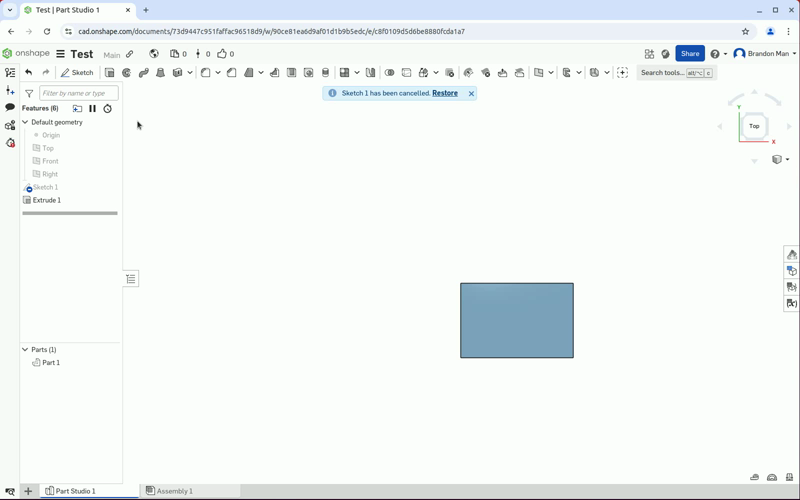
key(shift+h)
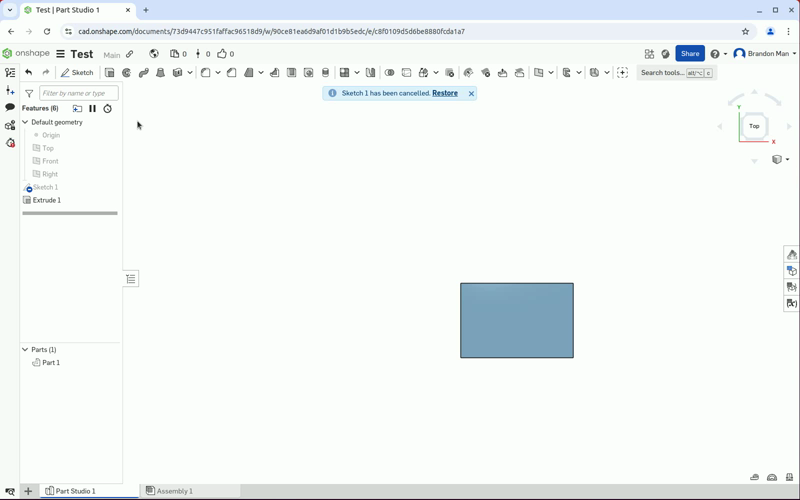
key(shift+h)
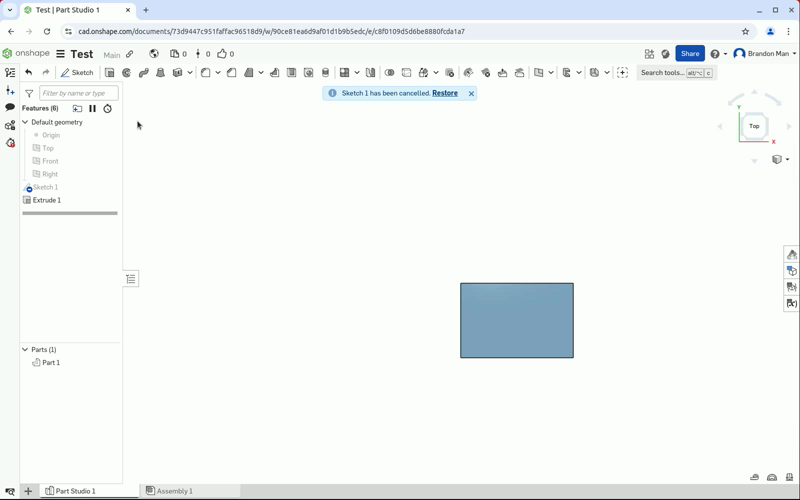
mouse_move(73, 189)
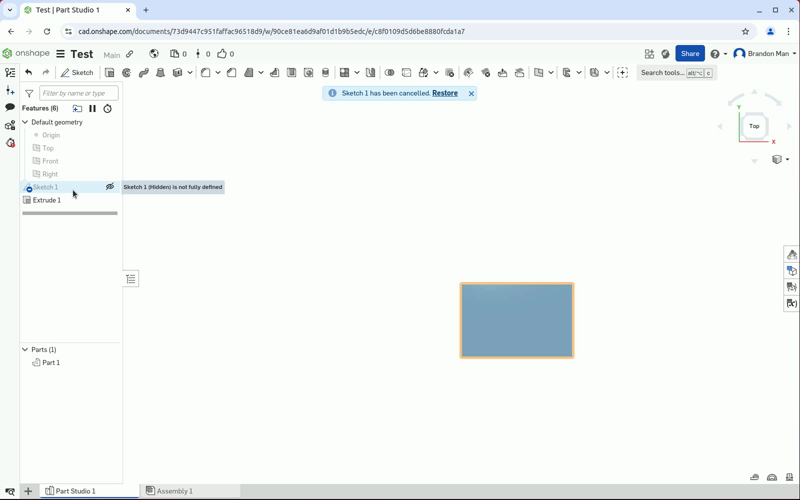
click(73, 189)
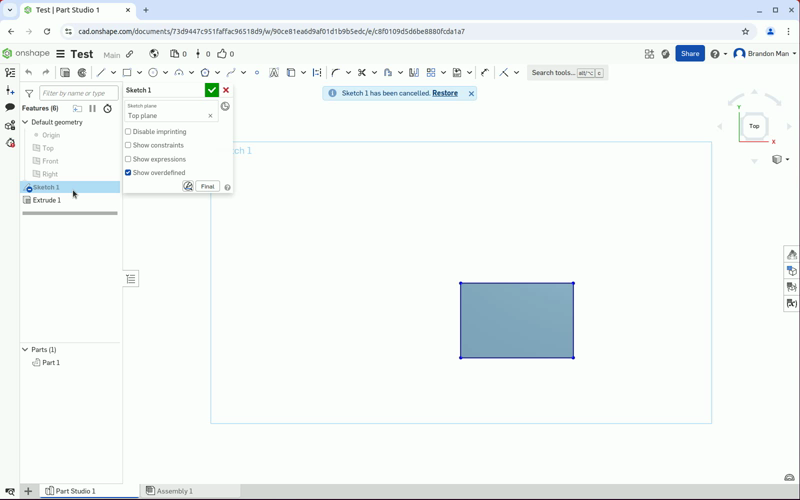
mouse_move(229, 92)
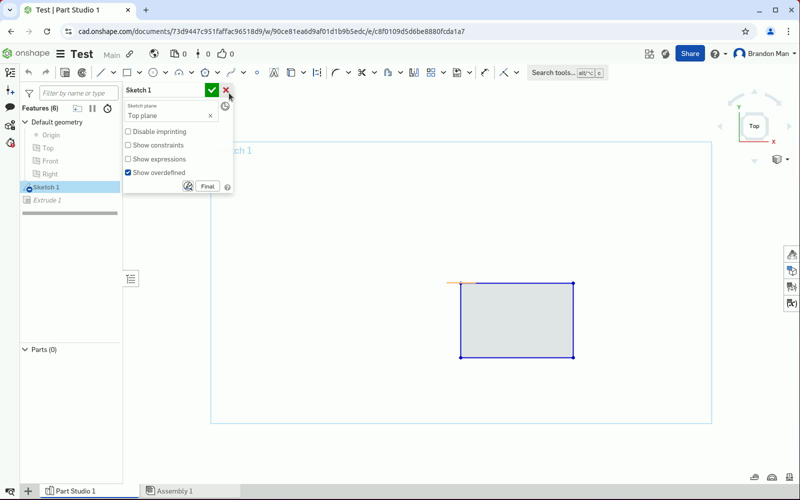
click(229, 92)
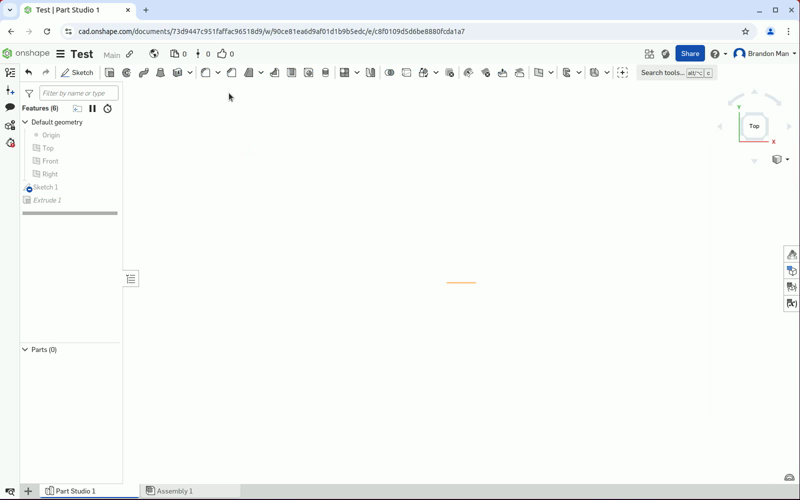
mouse_move(73, 352)
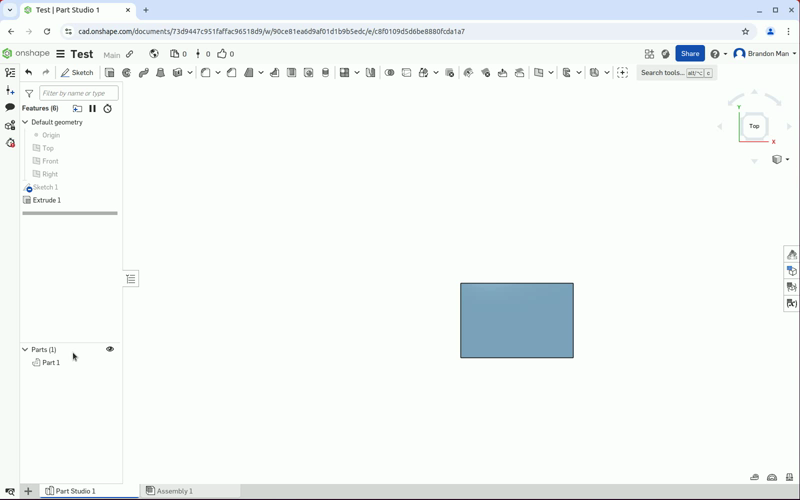
key(y)
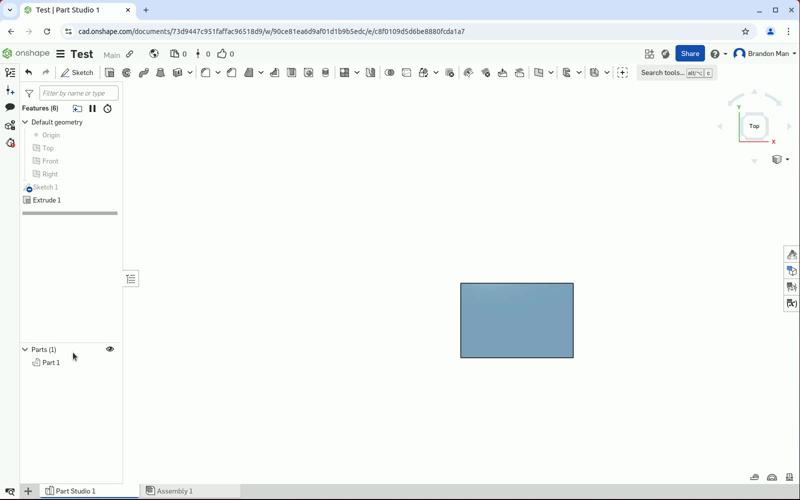
key(shift+p)
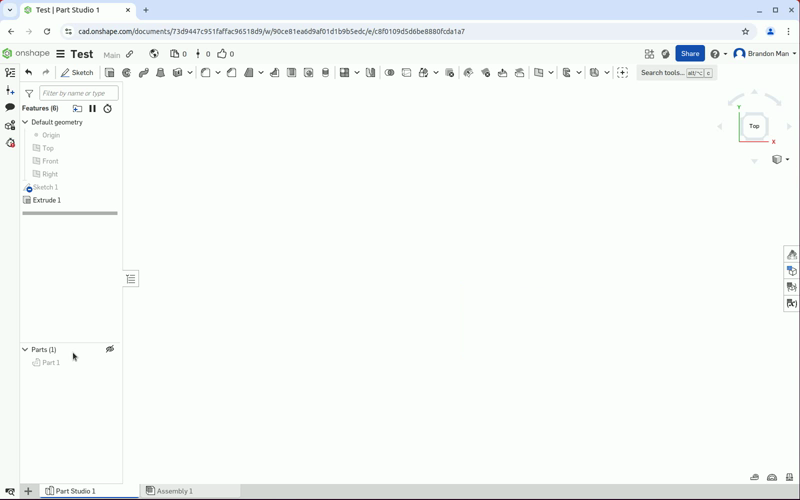
key(space)
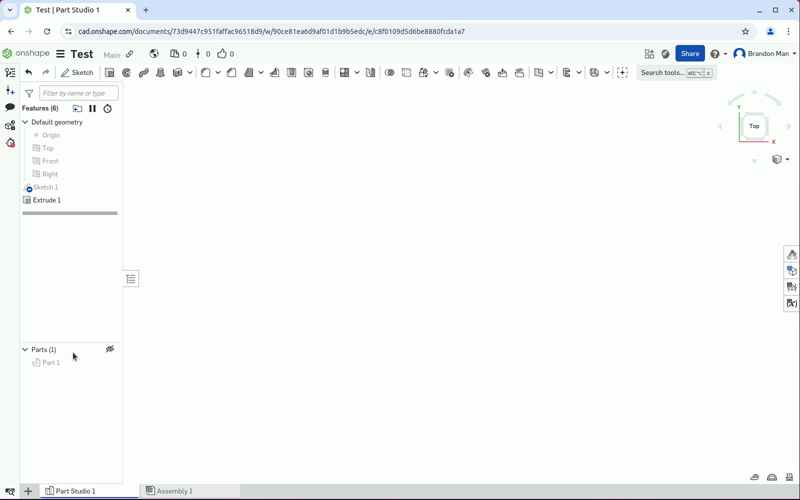
key_down(shift)
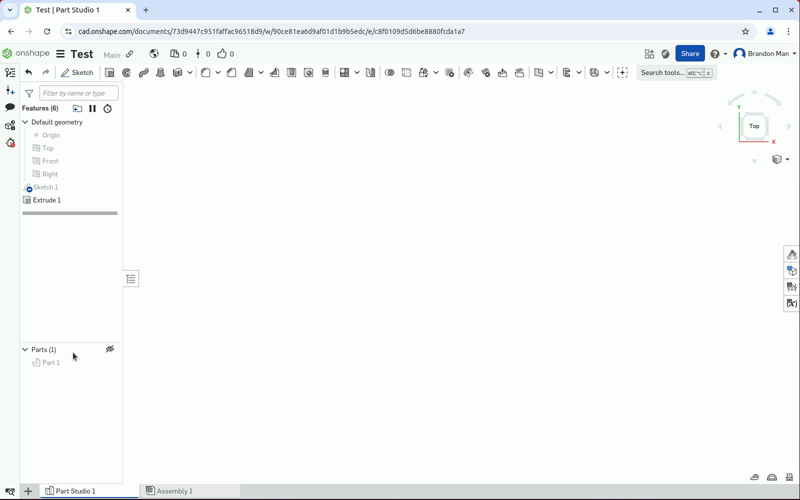
key(up)
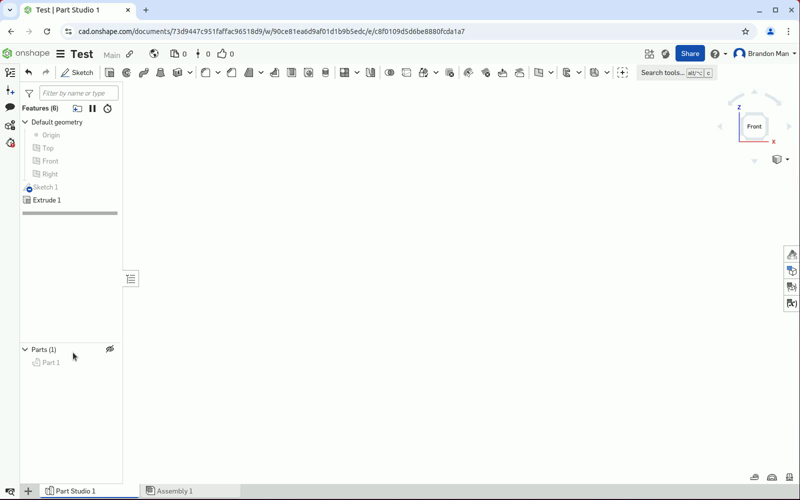
key_up(shift)
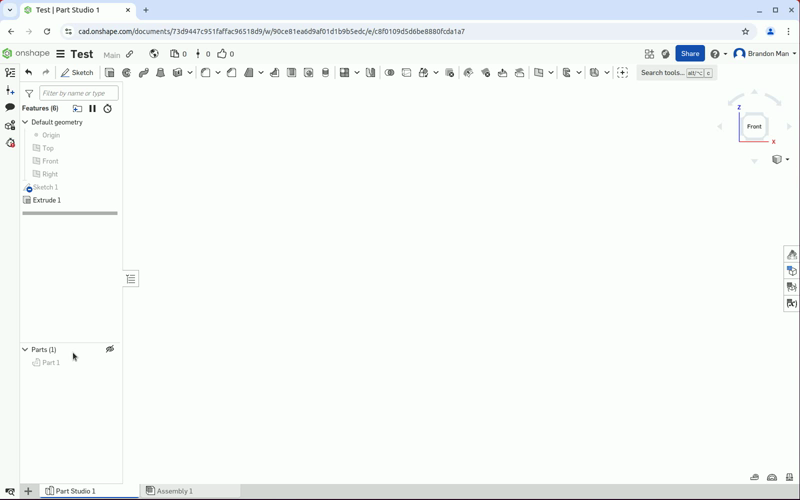
mouse_move(73, 352)
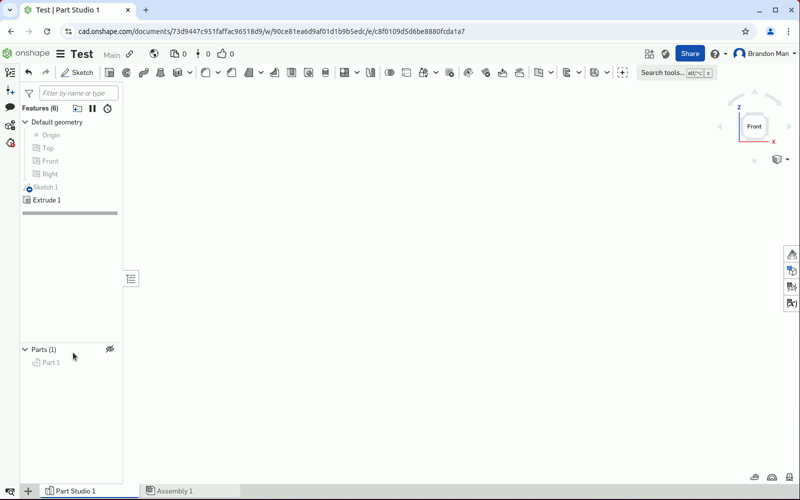
key(shift+y)
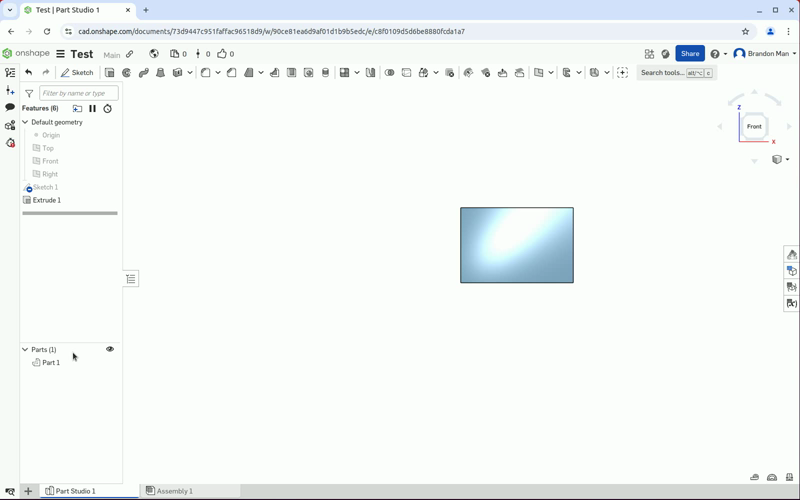
mouse_move(541, 75)
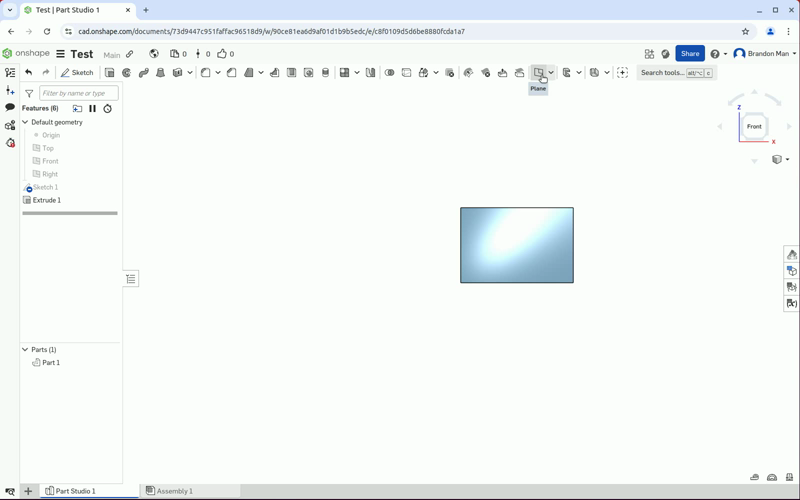
click(541, 75)
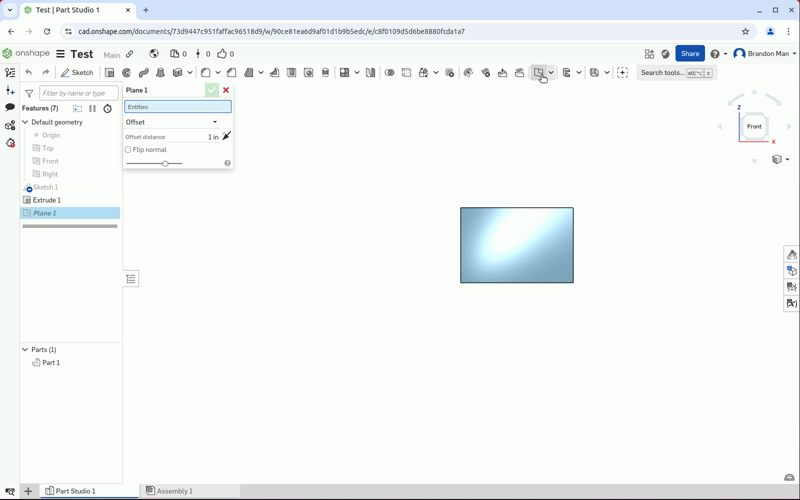
mouse_move(73, 163)
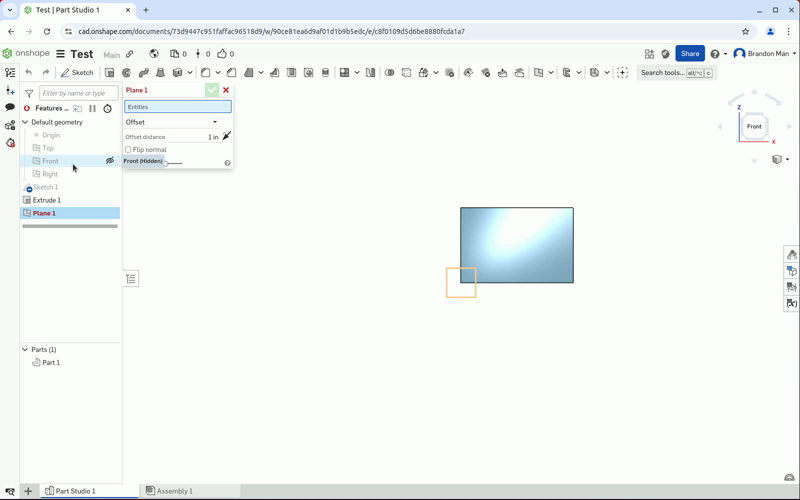
click(73, 163)
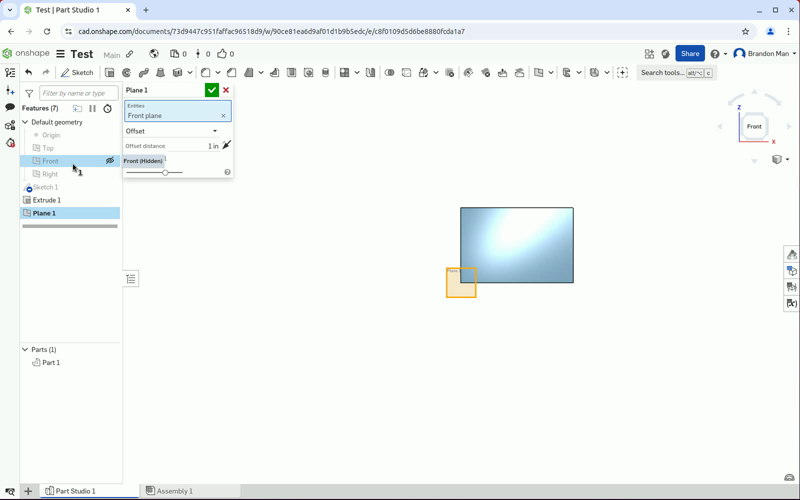
key(tab, 2)
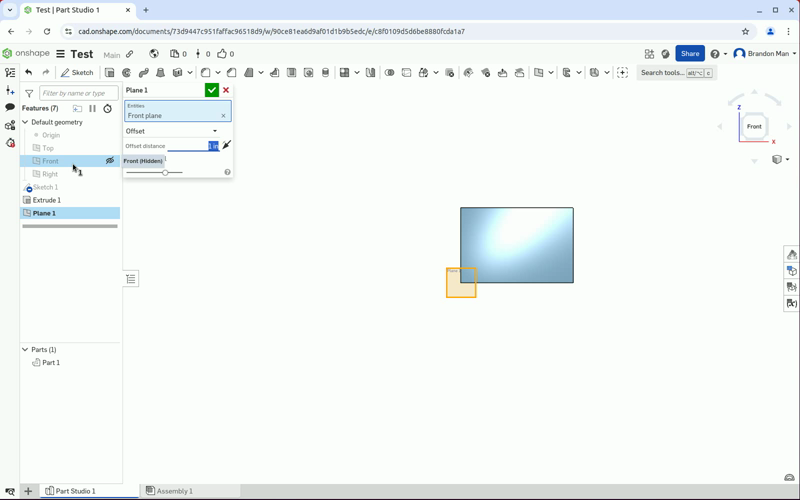
text(15.405)
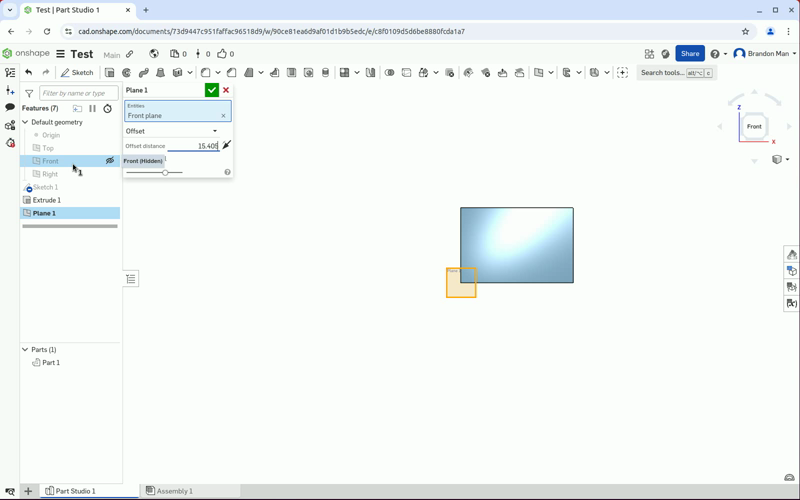
key(enter, 2)
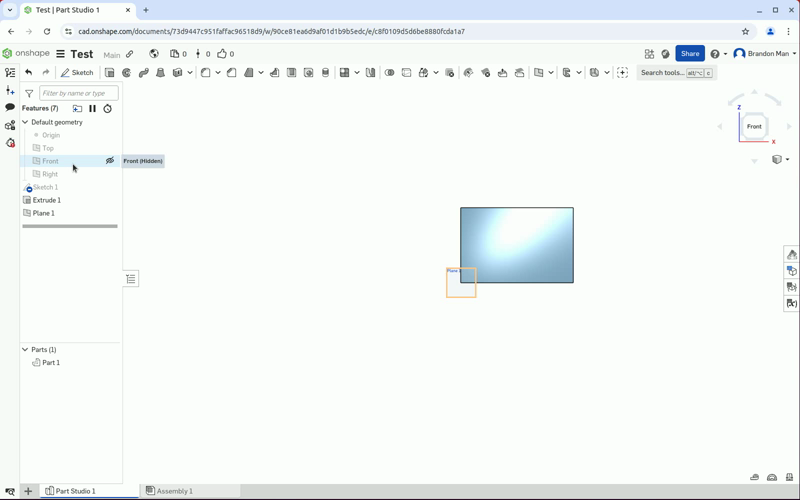
key(shift+s)
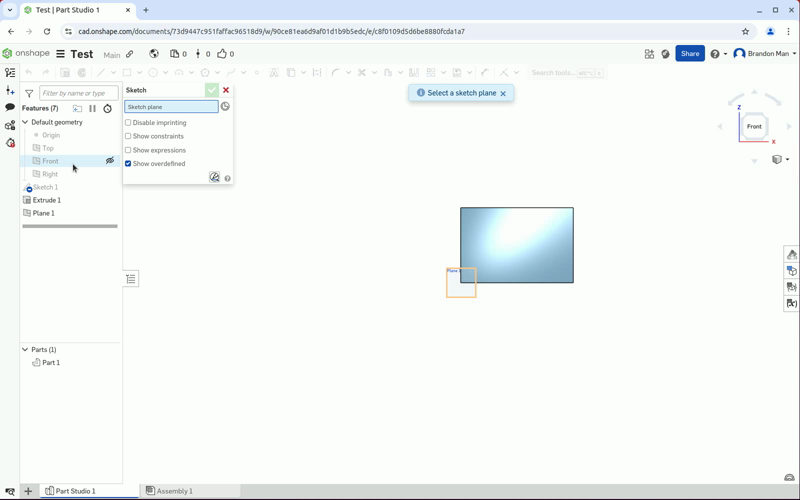
mouse_move(73, 215)
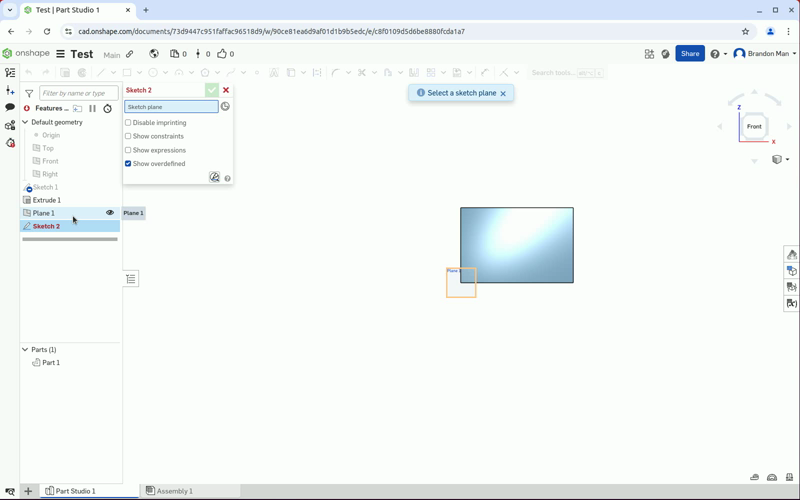
click(73, 215)
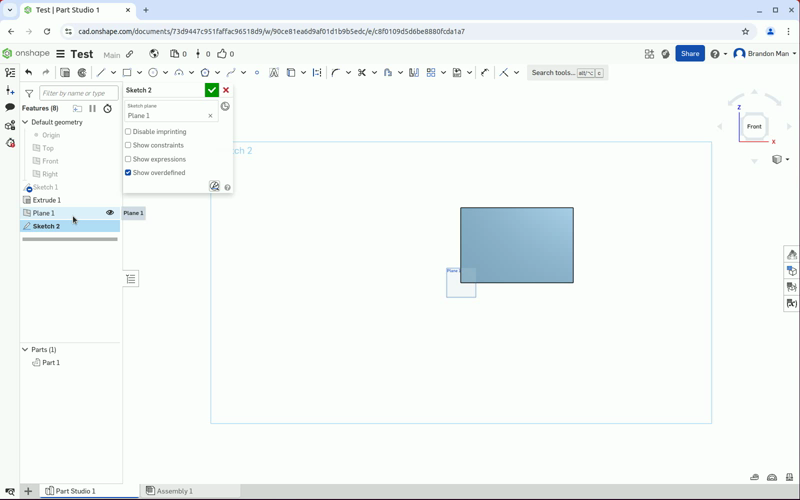
mouse_move(73, 352)
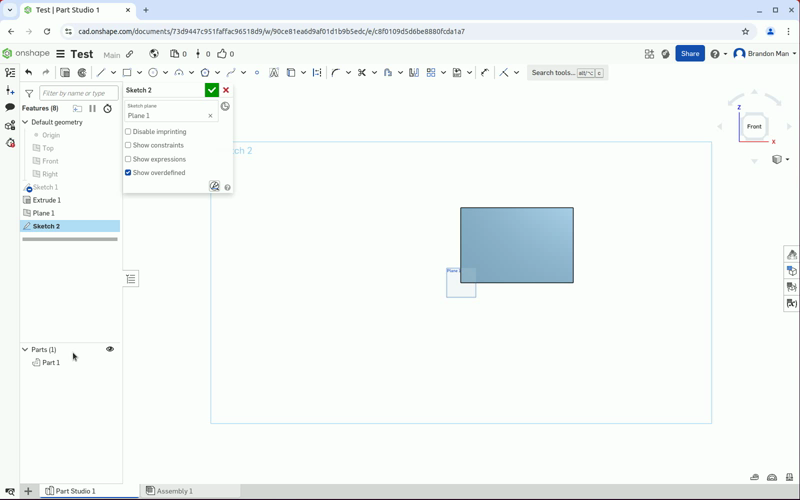
key(y)
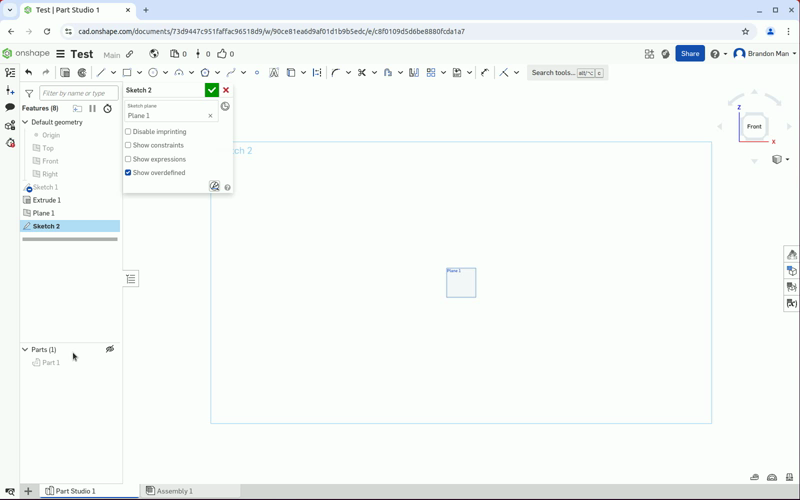
key(l)
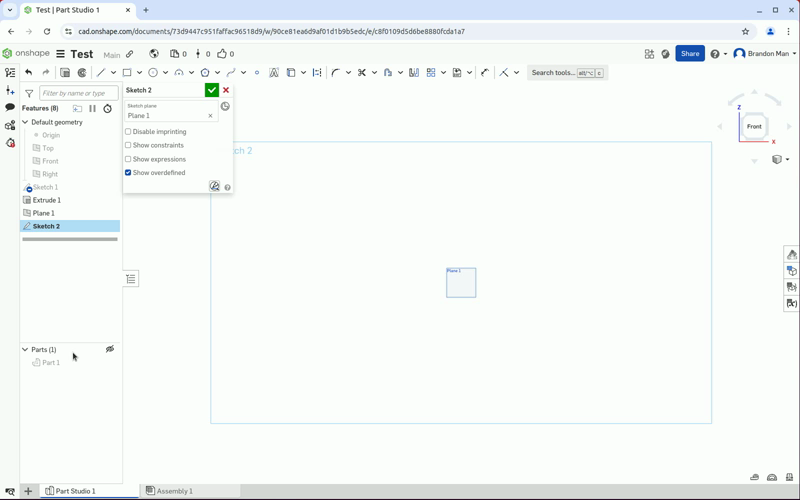
key_down(shift)
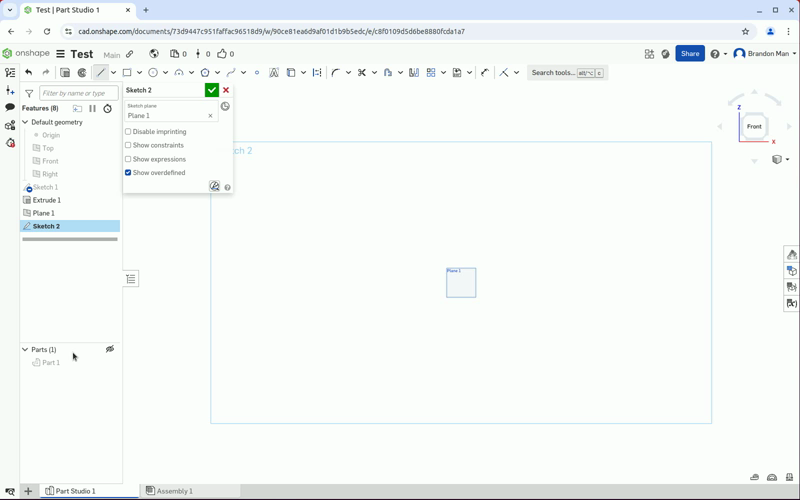
mouse_move(460, 207)
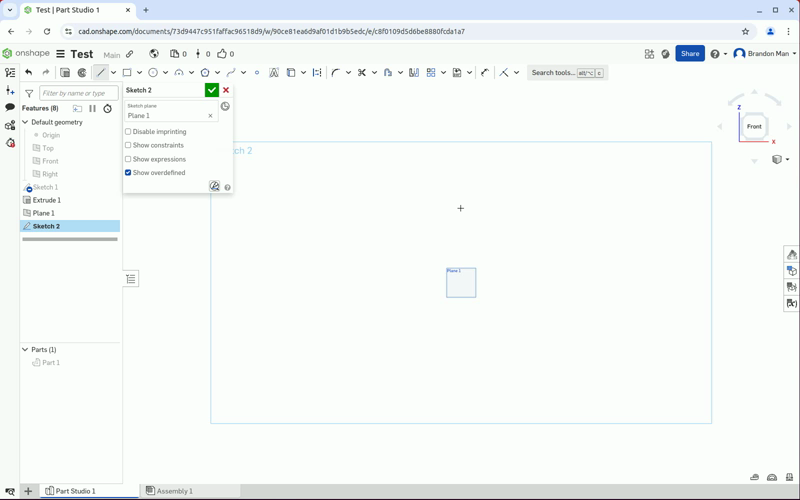
click(460, 207)
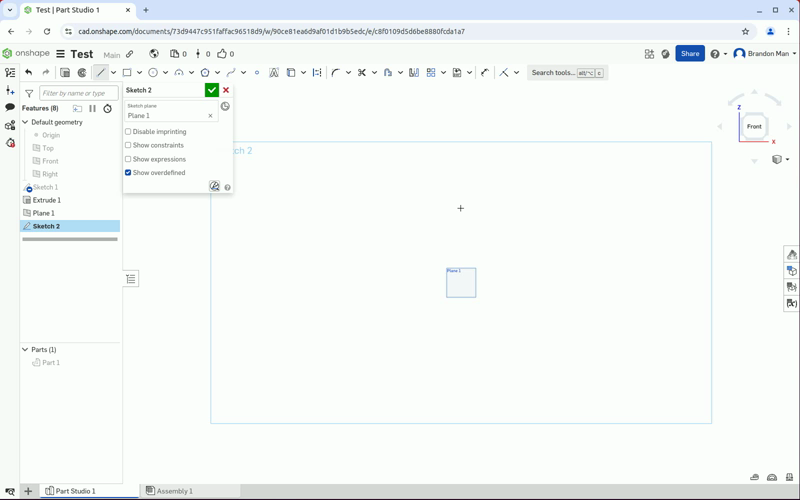
key_up(shift)
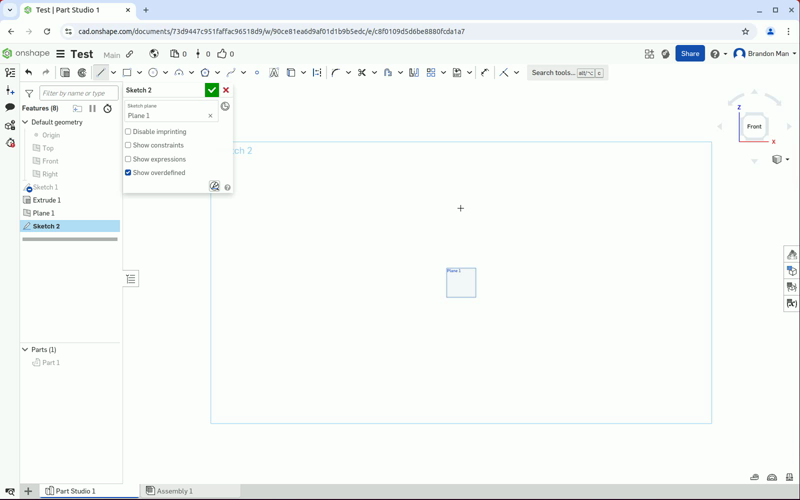
key_down(shift)
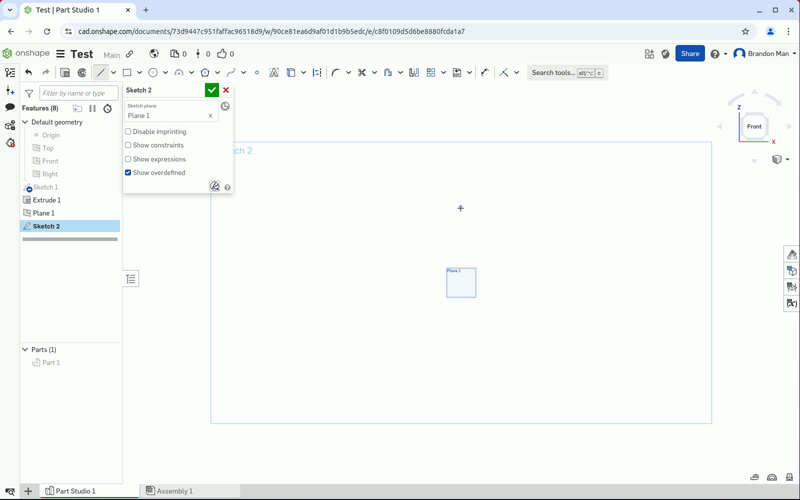
mouse_move(573, 264)
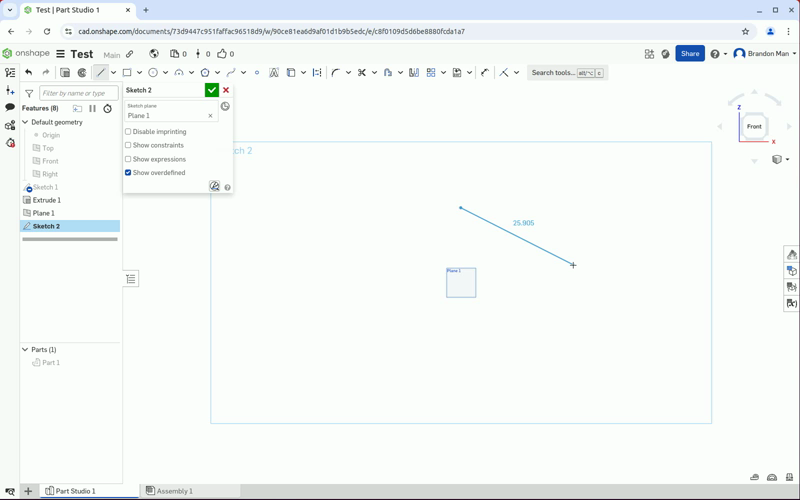
click(573, 264)
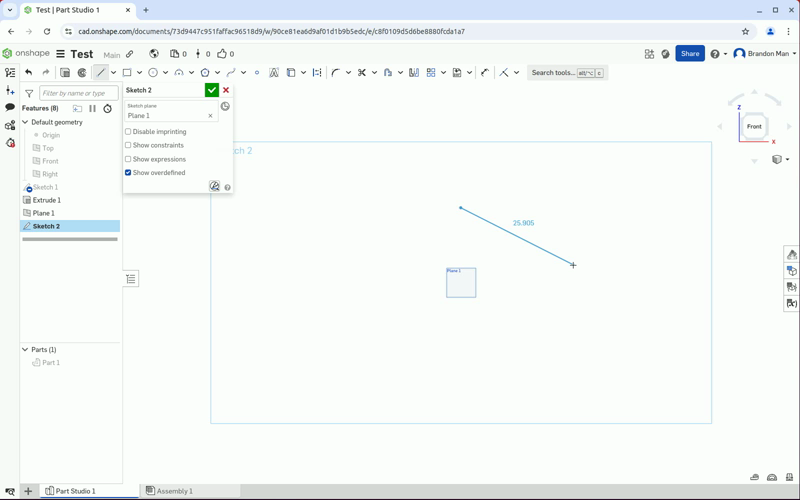
key_up(shift)
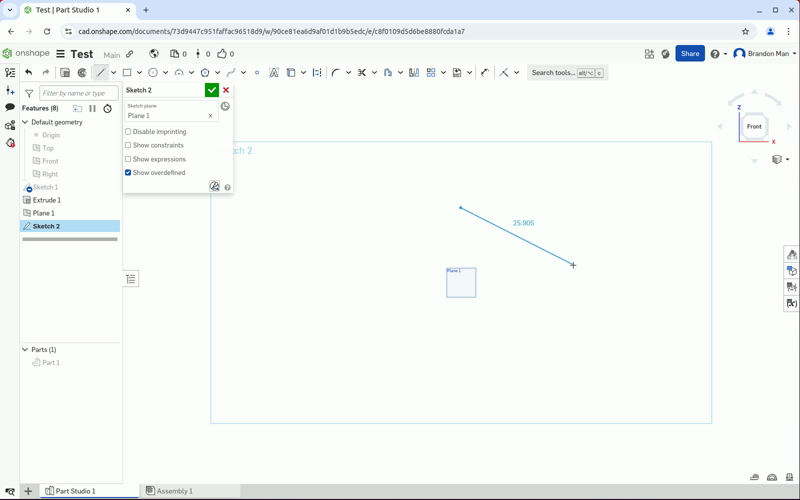
key_down(shift)
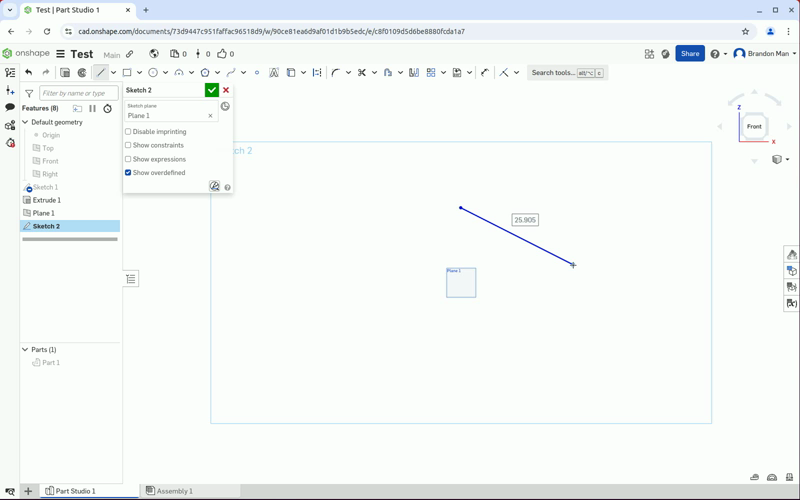
mouse_move(589, 264)
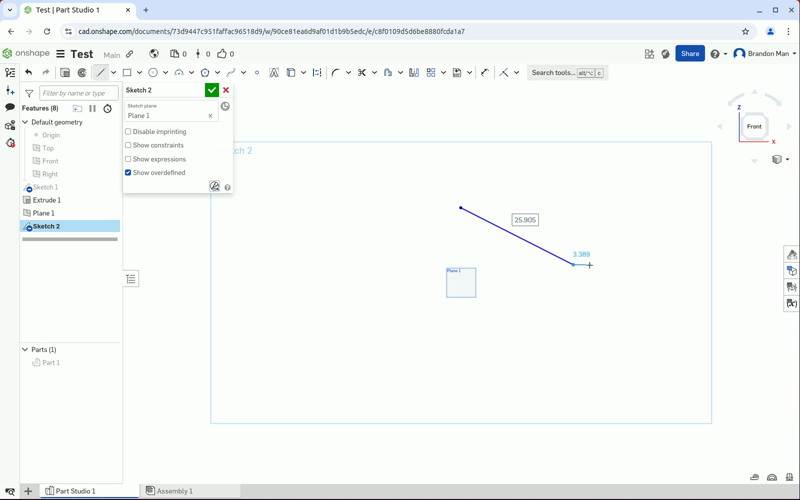
mouse_move(573, 207)
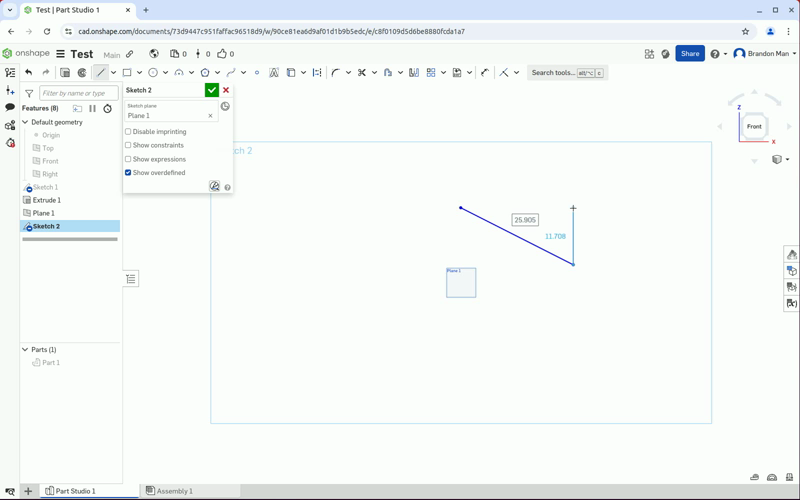
click(573, 207)
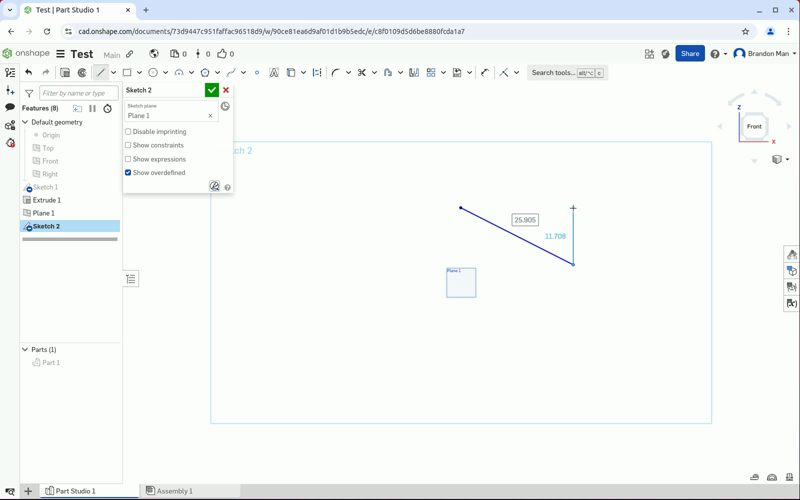
key_up(shift)
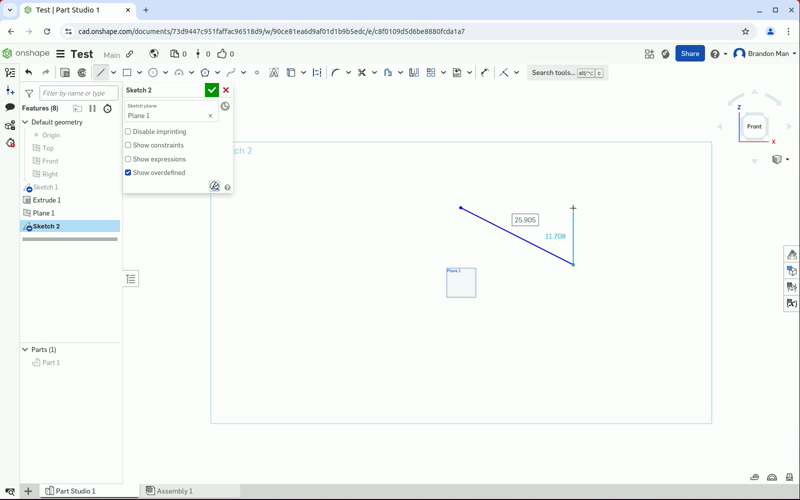
key_down(shift)
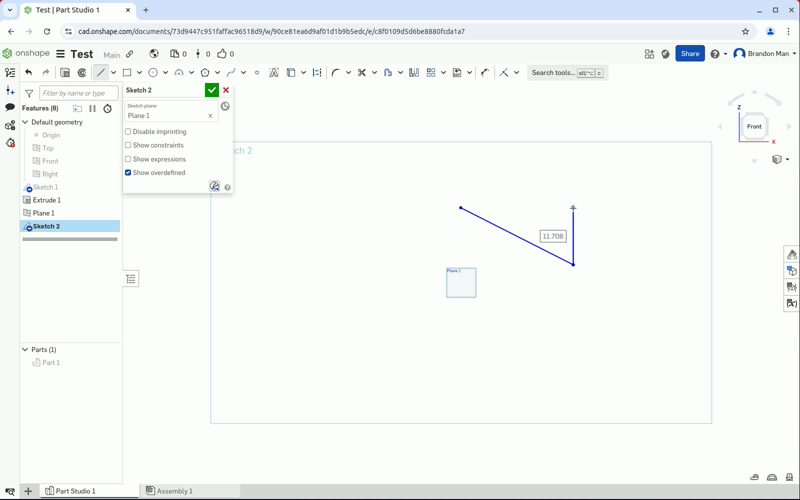
mouse_move(460, 207)
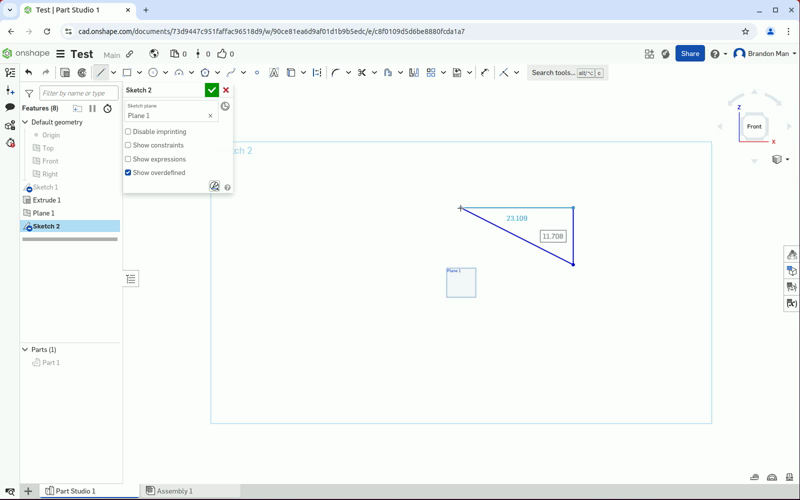
key_up(shift)
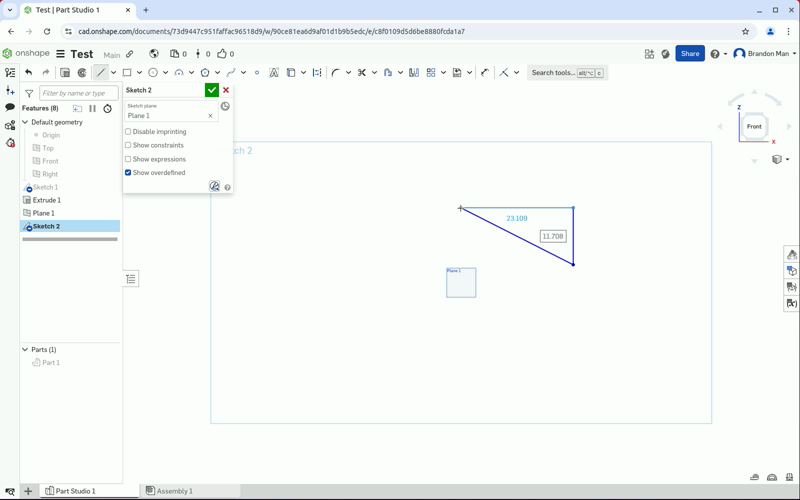
click(460, 207)
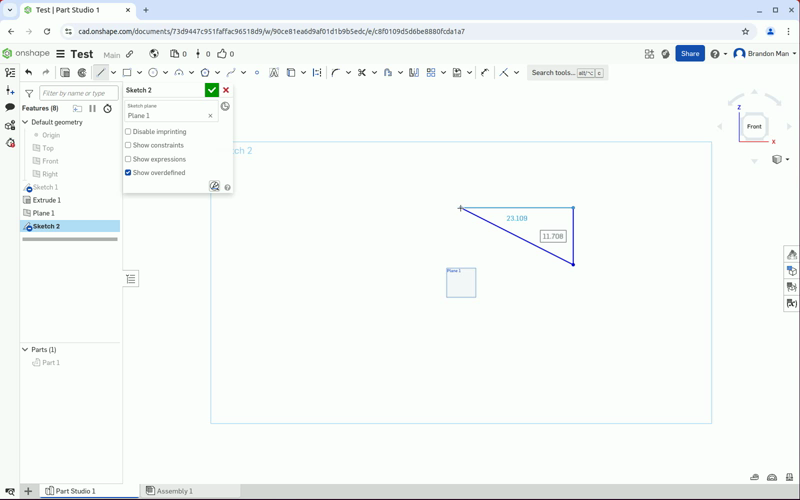
key(esc)
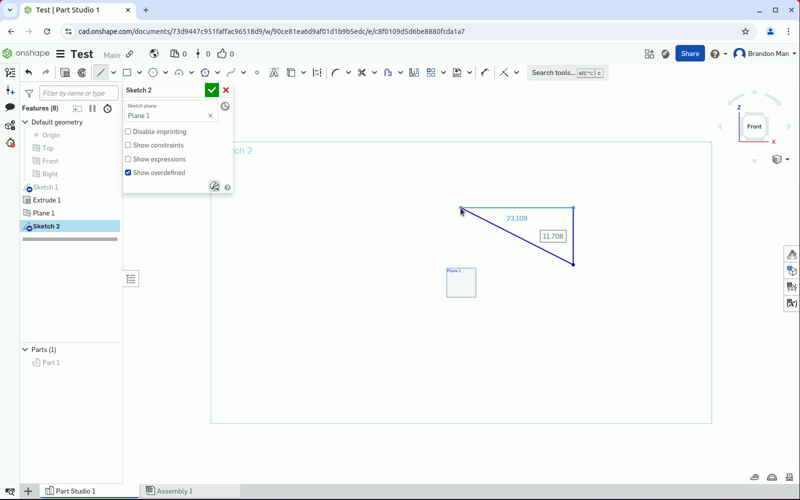
mouse_move(559, 222)
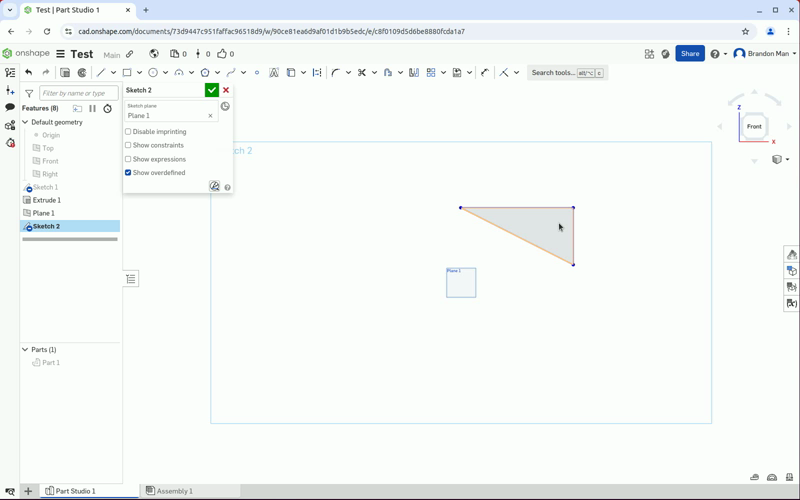
click(559, 222)
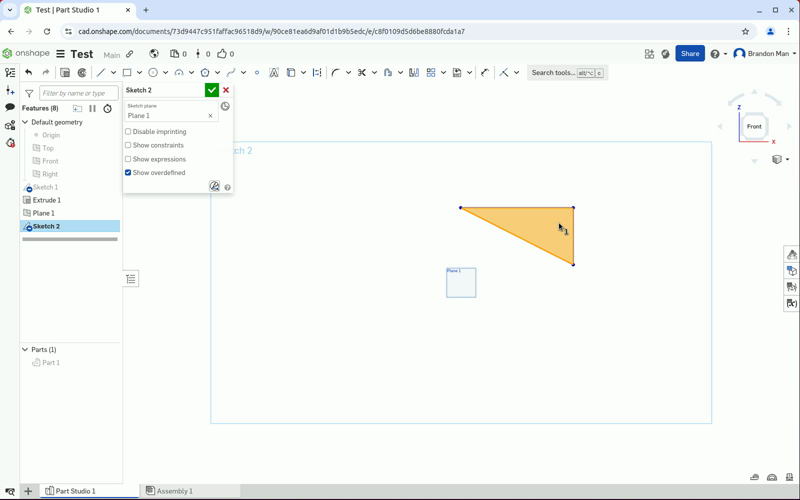
mouse_move(73, 352)
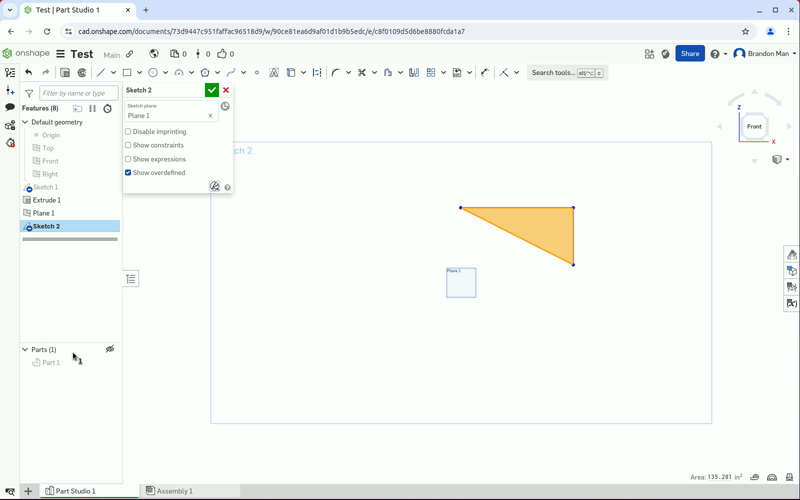
key(shift+y)
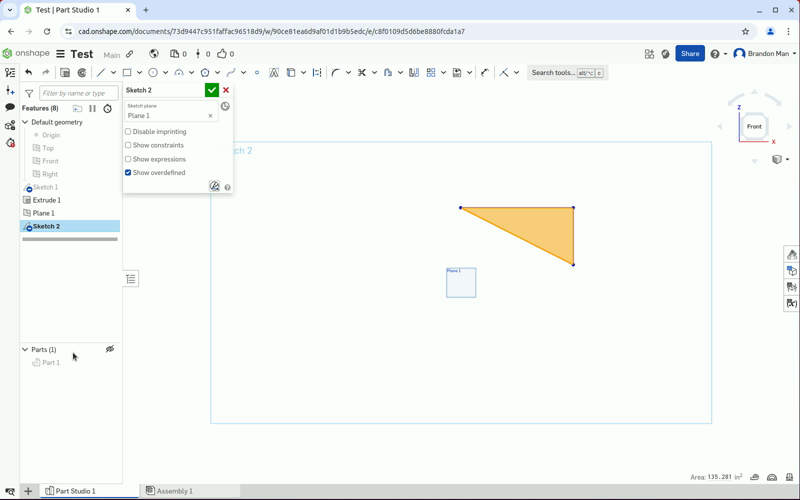
key(shift+e)
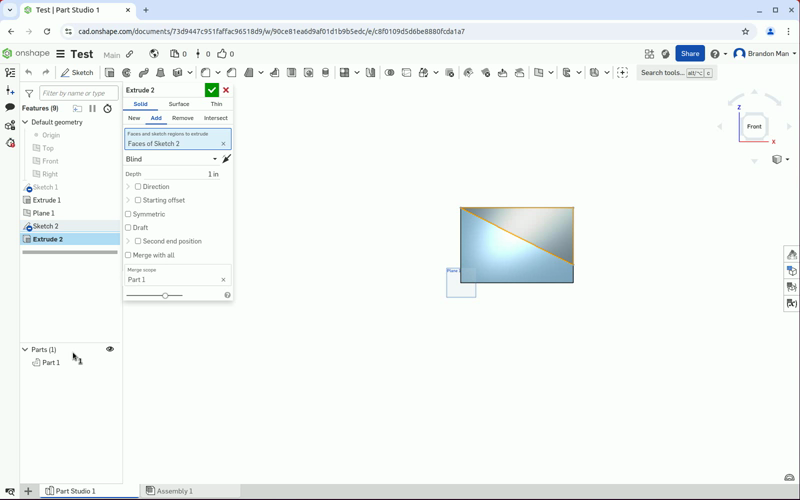
mouse_move(143, 106)
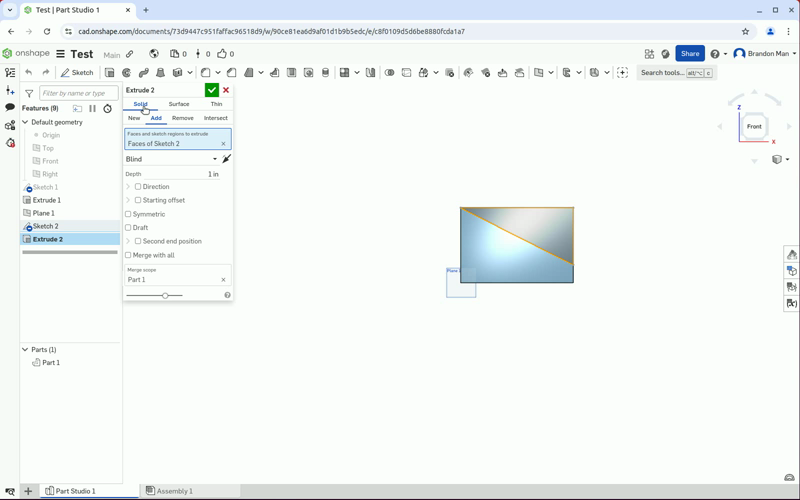
click(143, 106)
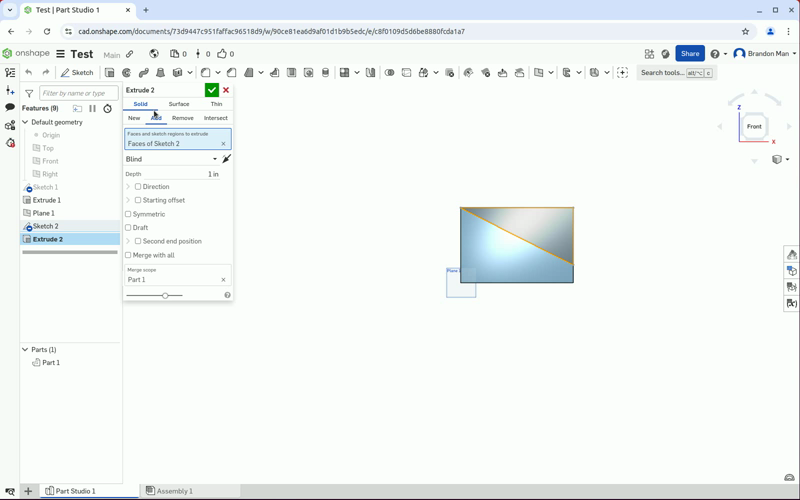
mouse_move(186, 120)
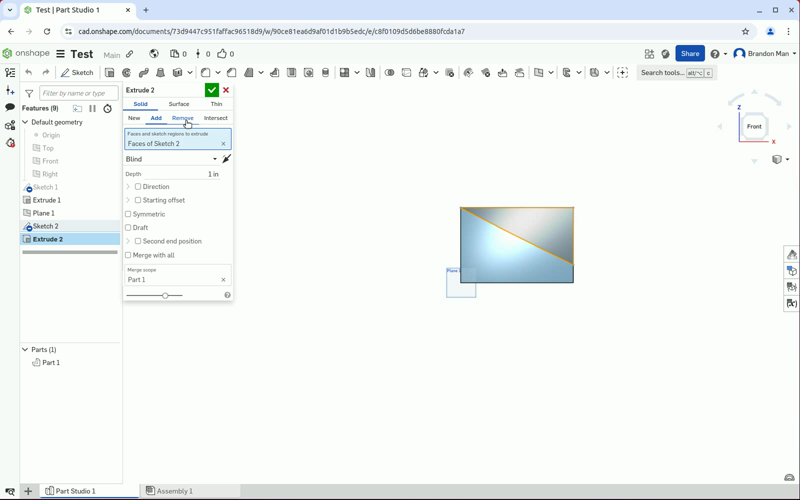
click(186, 120)
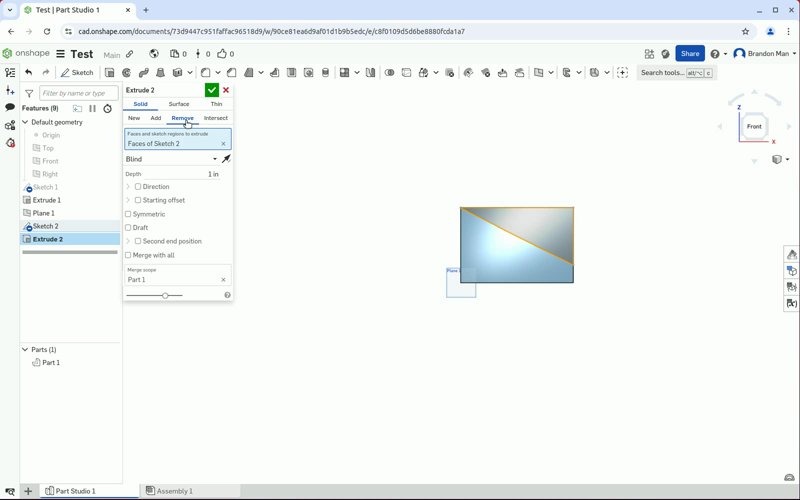
key(tab, 4)
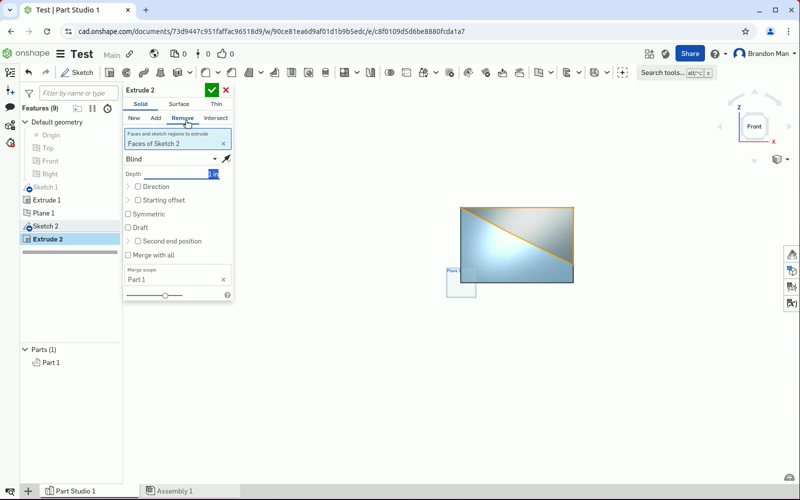
text(15.405)
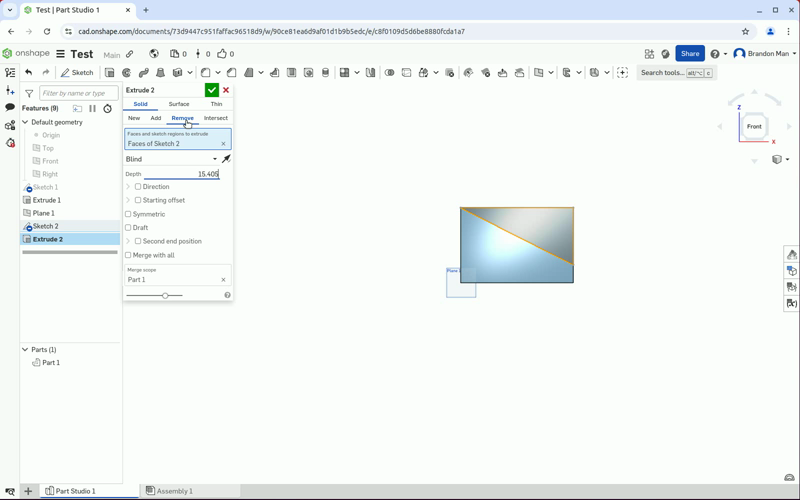
key(tab, 6)
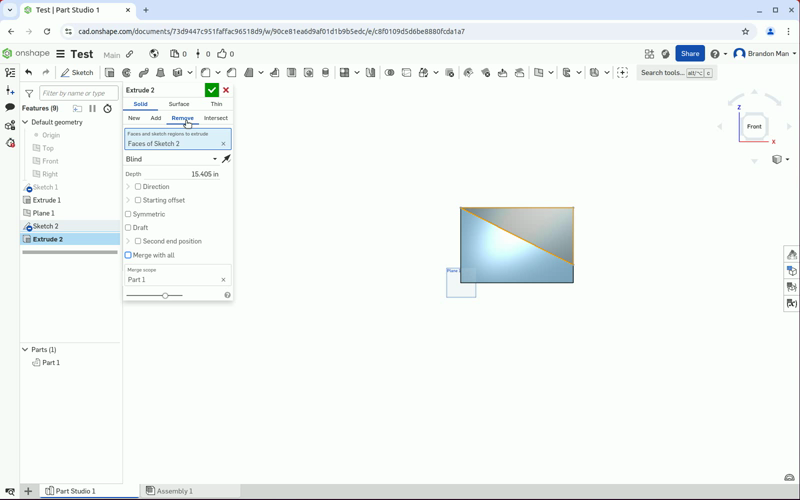
key(space)
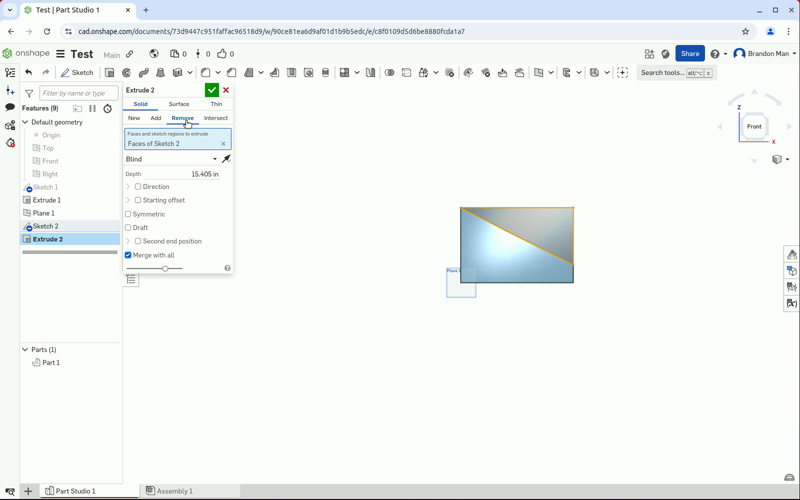
key(enter)
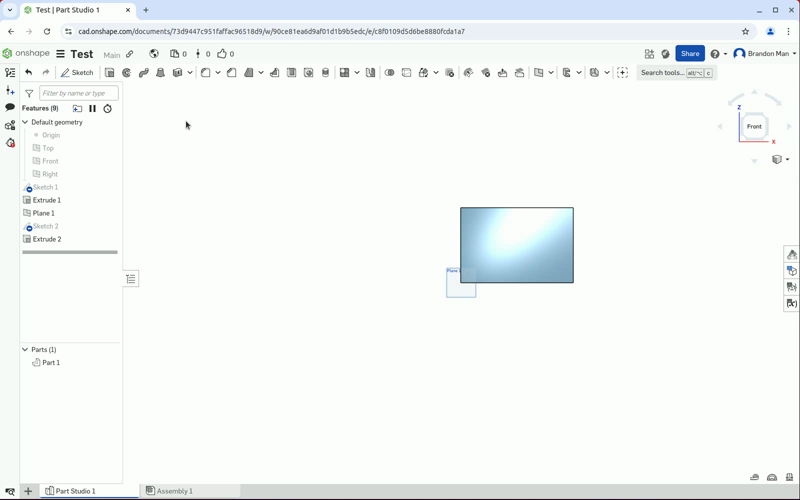
key(shift+h)
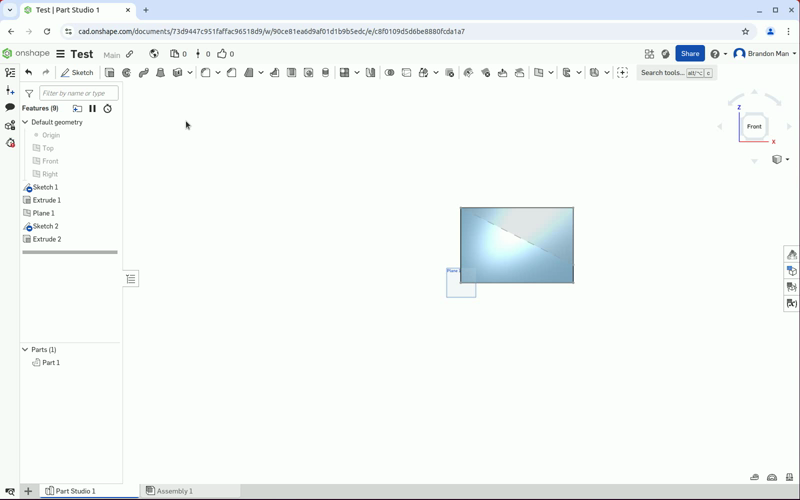
key(shift+h)
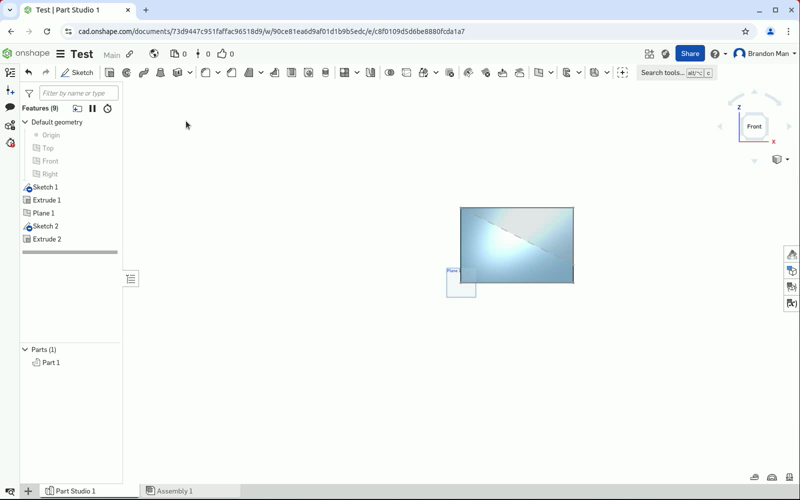
key(shift+7)
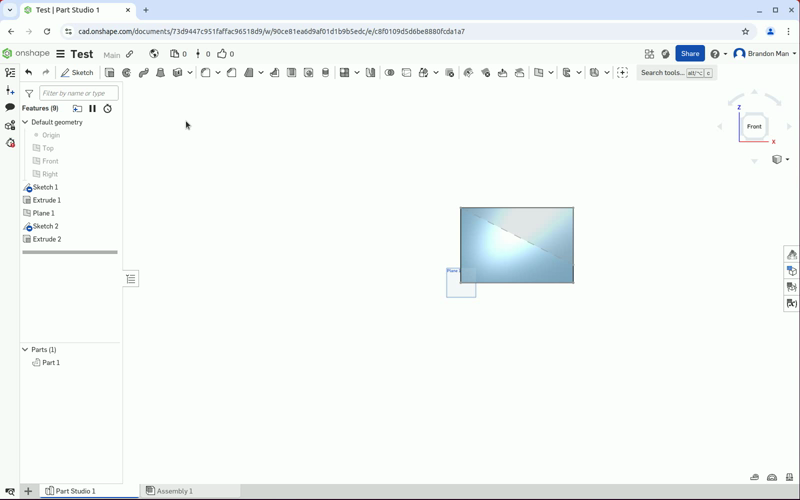
key(left, 2)
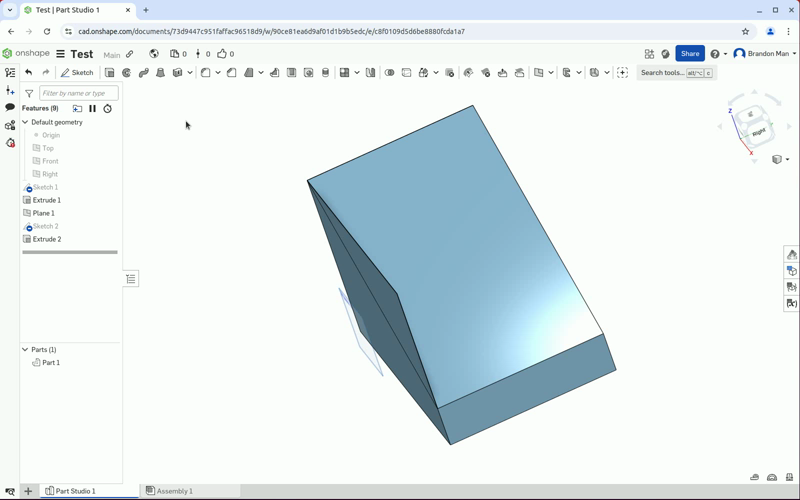
key(down, 2)
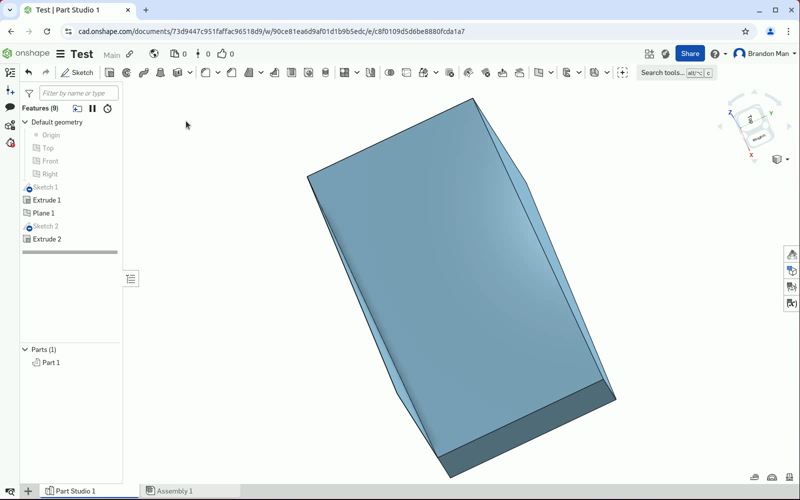
key(up, 2)
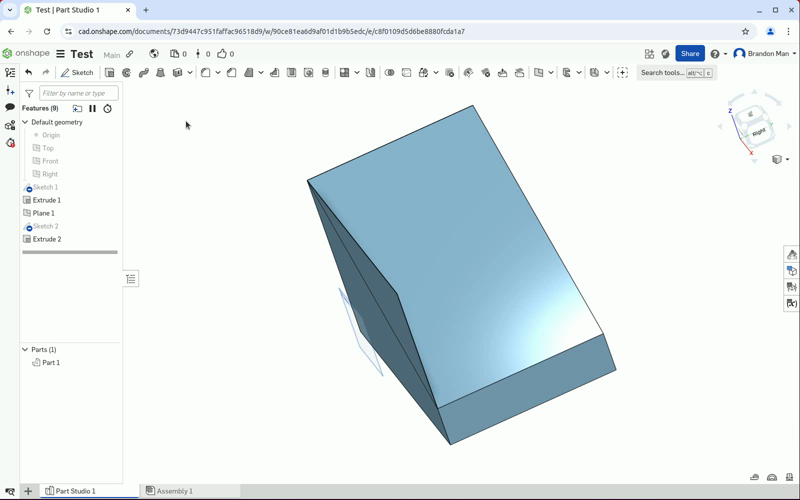
key(right, 2)
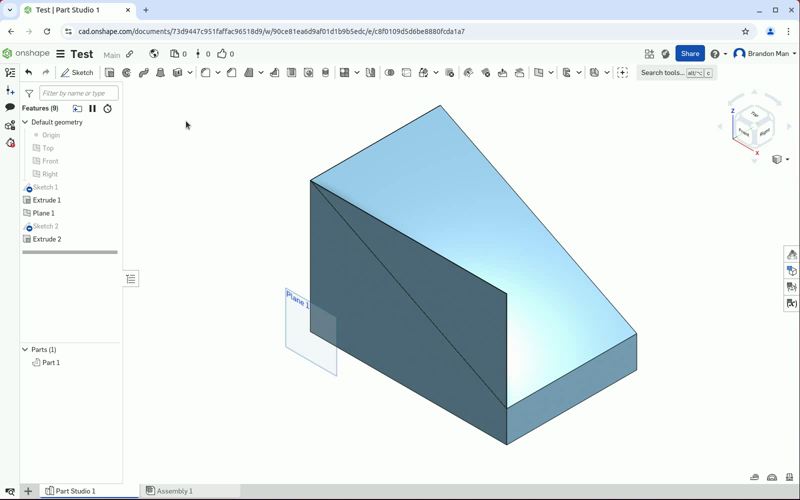
mouse_move(73, 189)
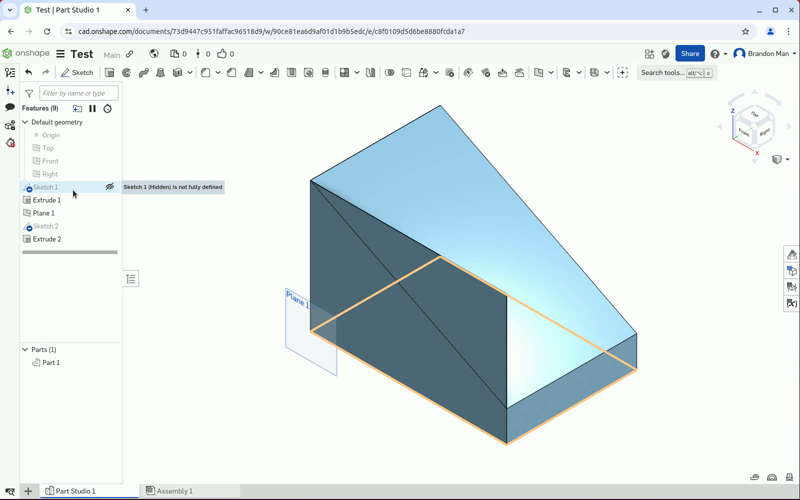
click(73, 189)